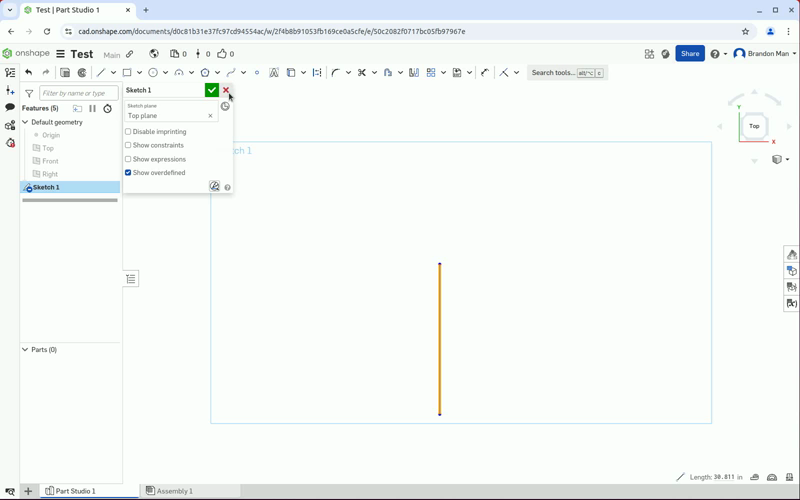
key(shift+h)
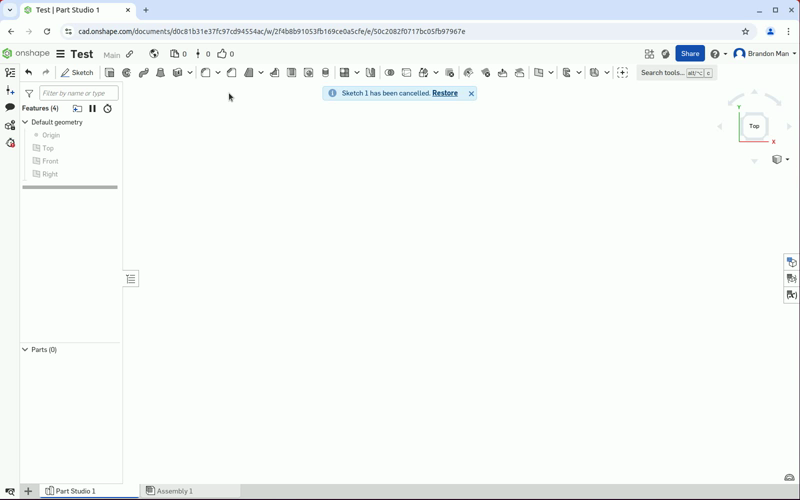
mouse_move(73, 352)
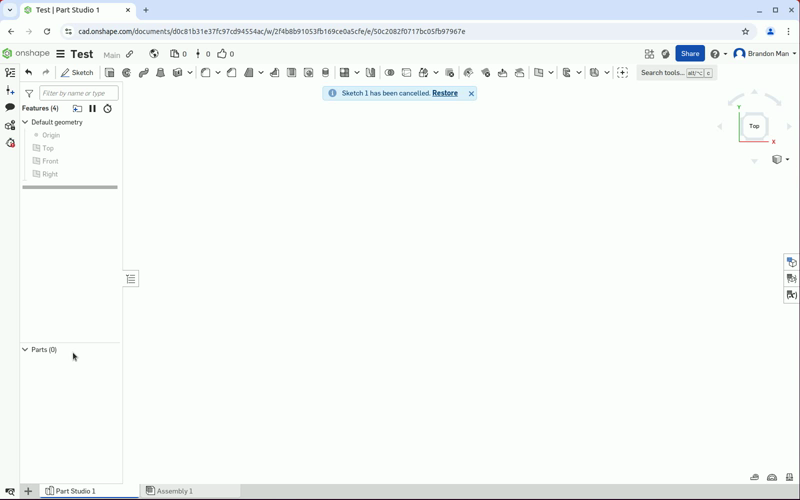
key(y)
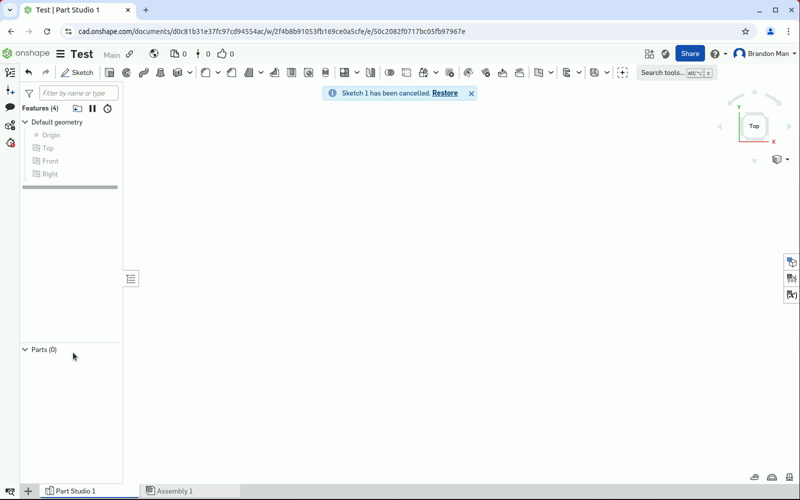
key(shift+p)
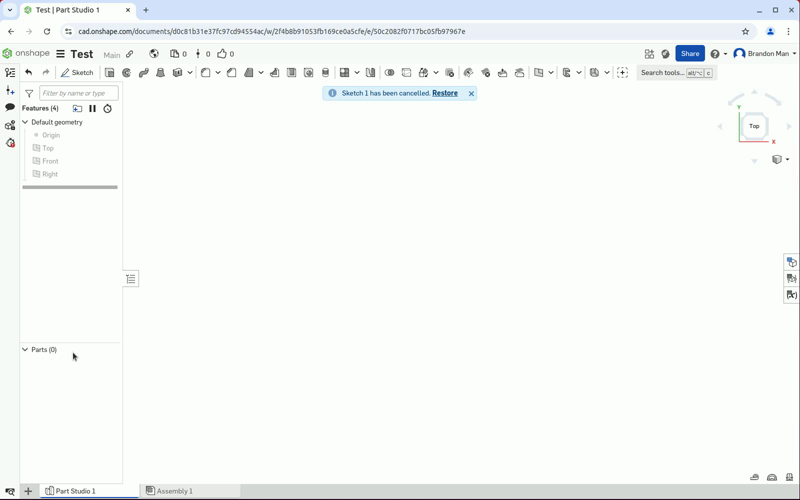
key(space)
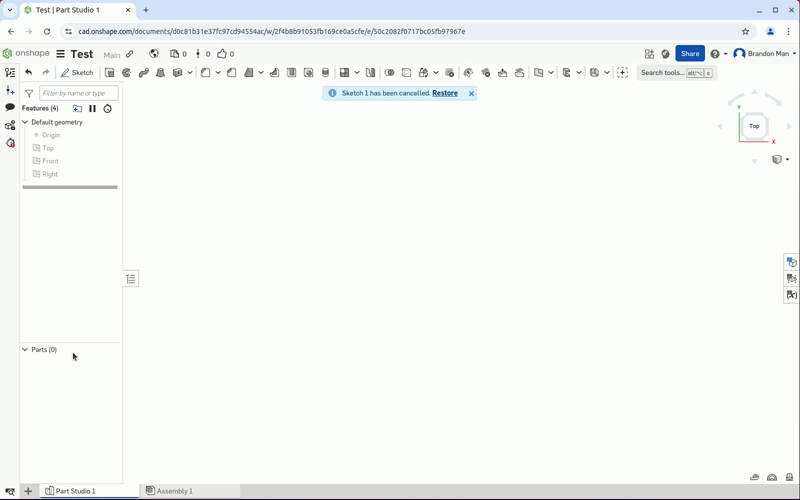
key_down(shift)
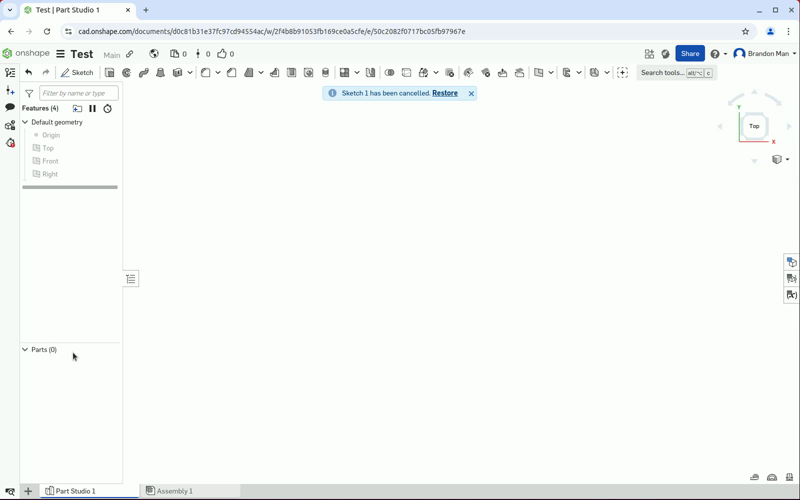
key(up)
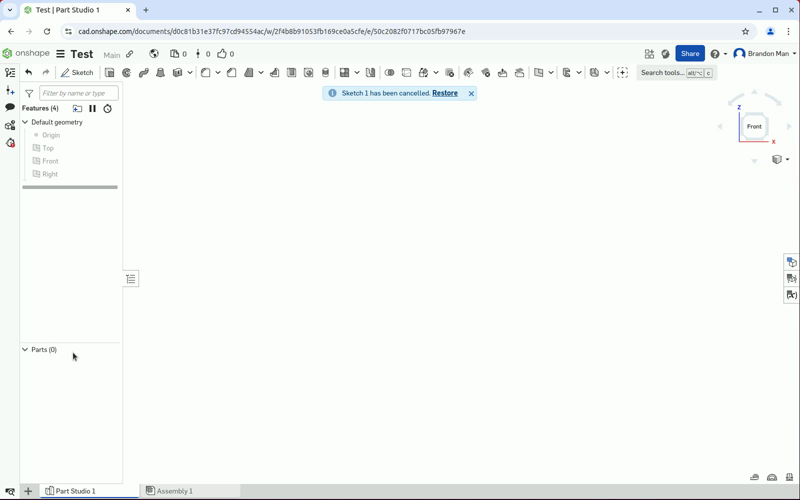
key_up(shift)
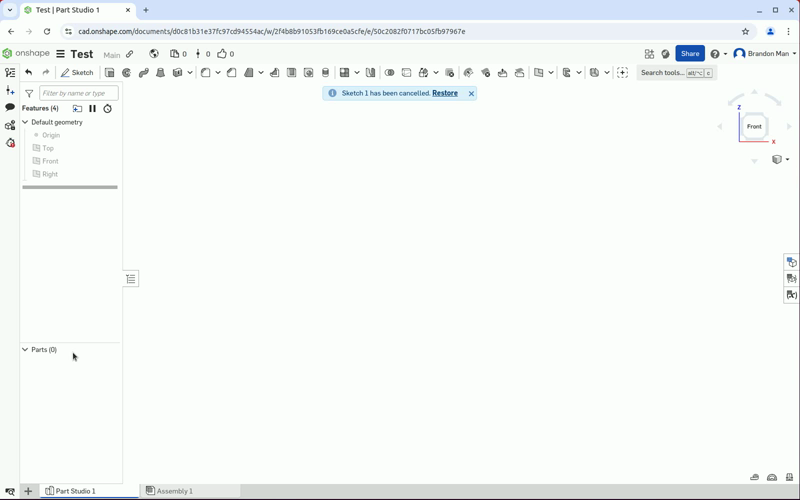
mouse_move(73, 352)
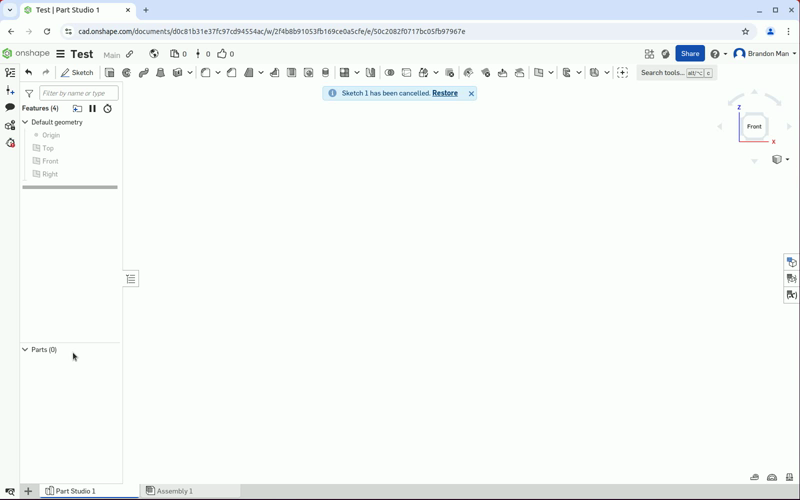
key(shift+y)
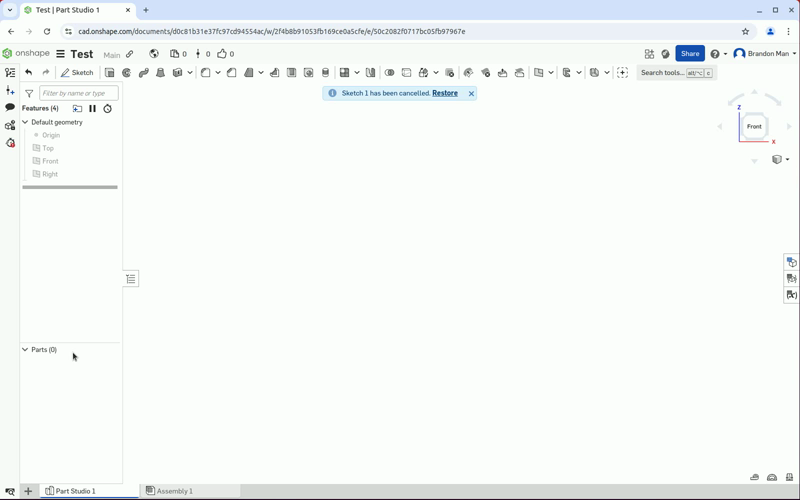
key(shift+s)
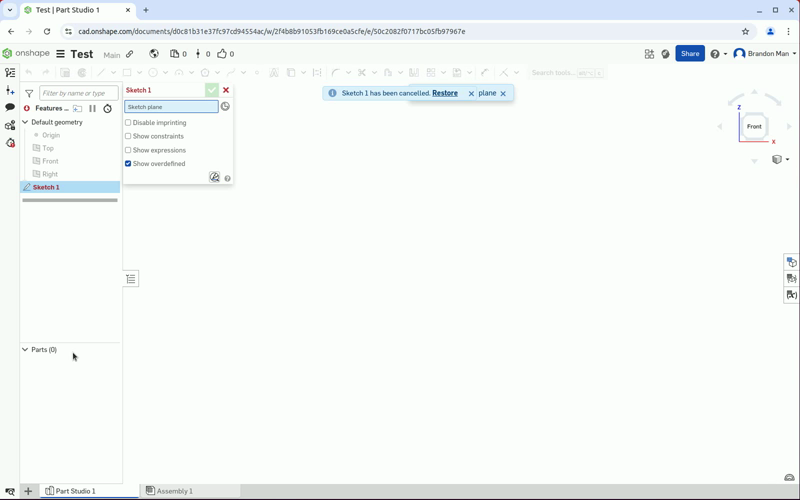
mouse_move(73, 163)
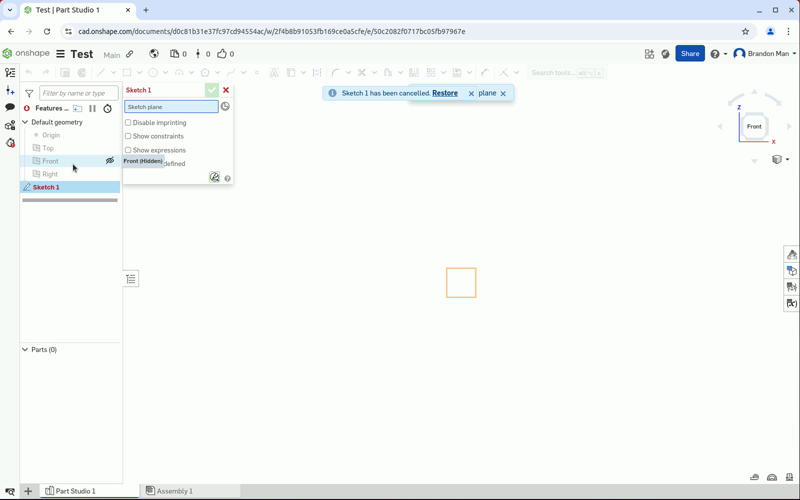
click(73, 163)
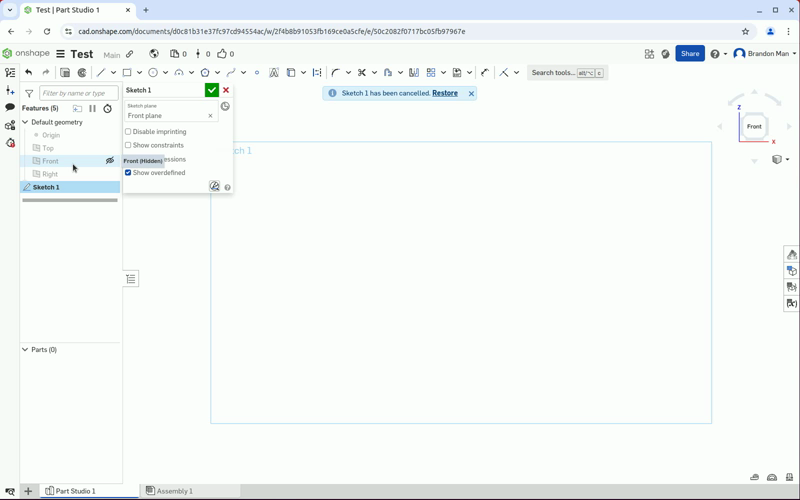
mouse_move(73, 352)
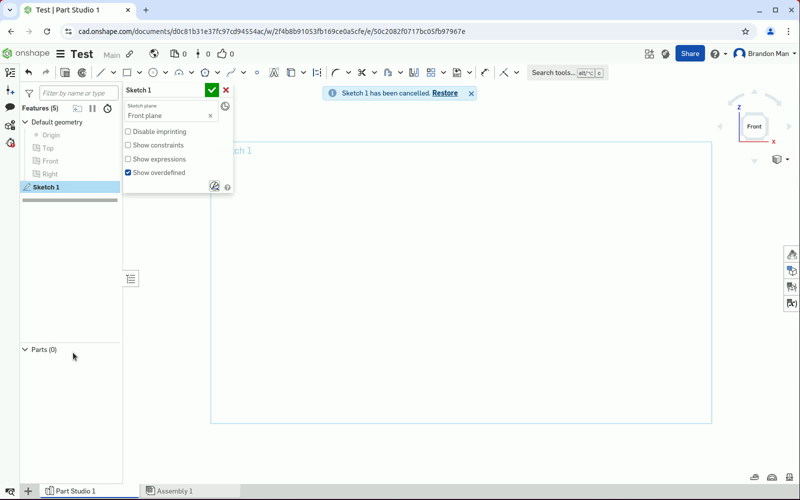
key(y)
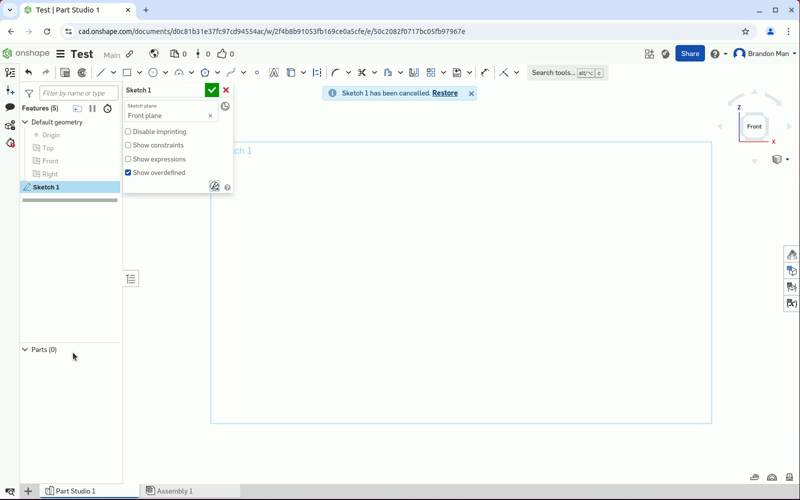
key(l)
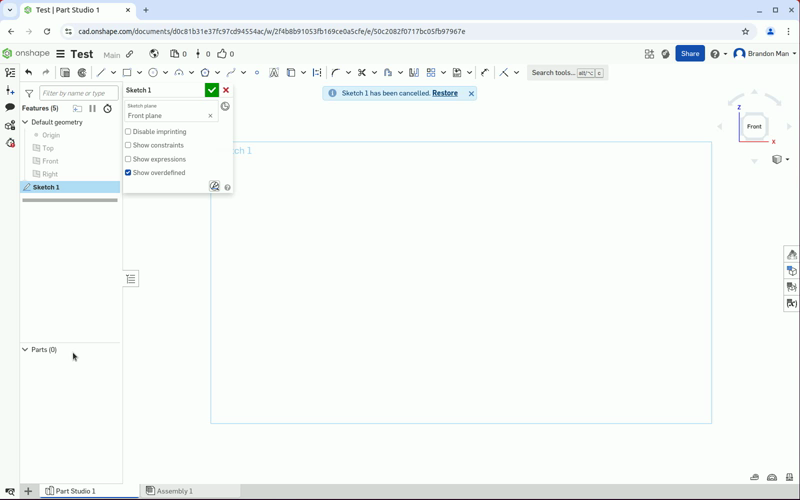
key_down(shift)
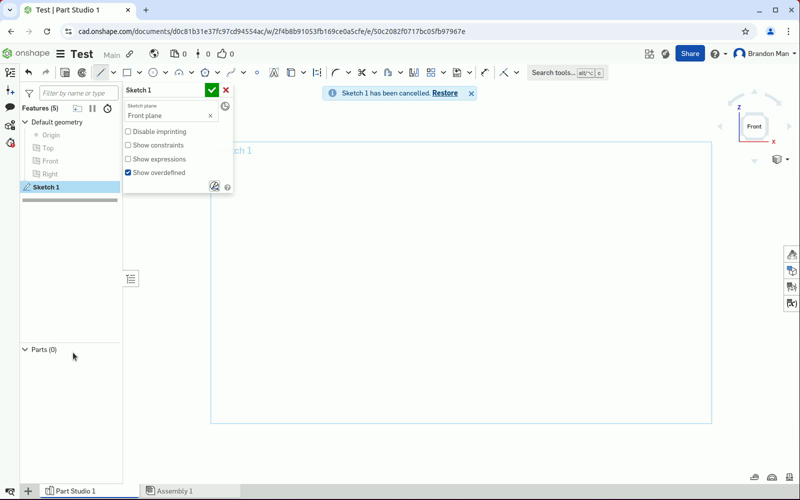
mouse_move(348, 270)
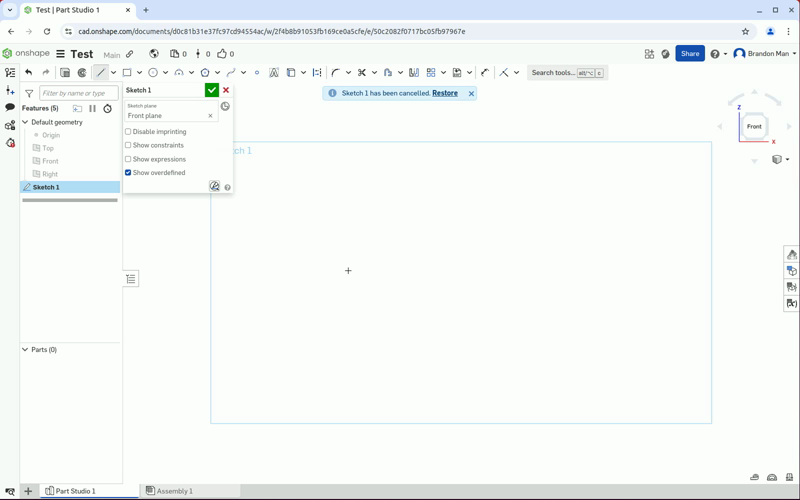
click(348, 270)
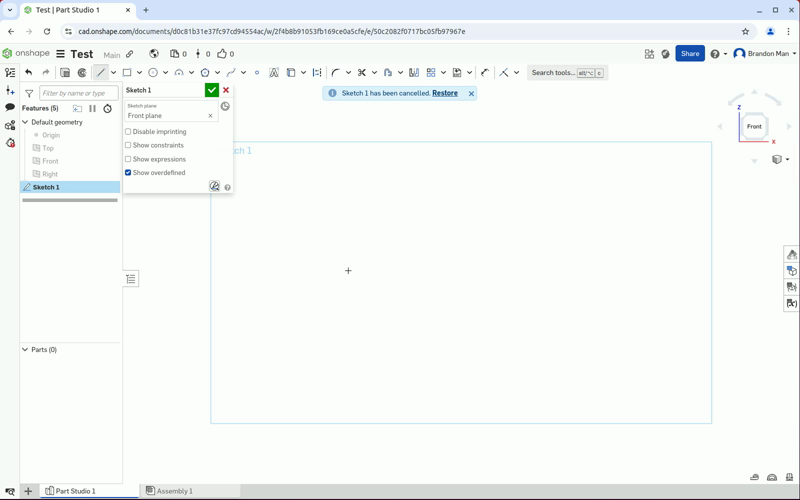
key_up(shift)
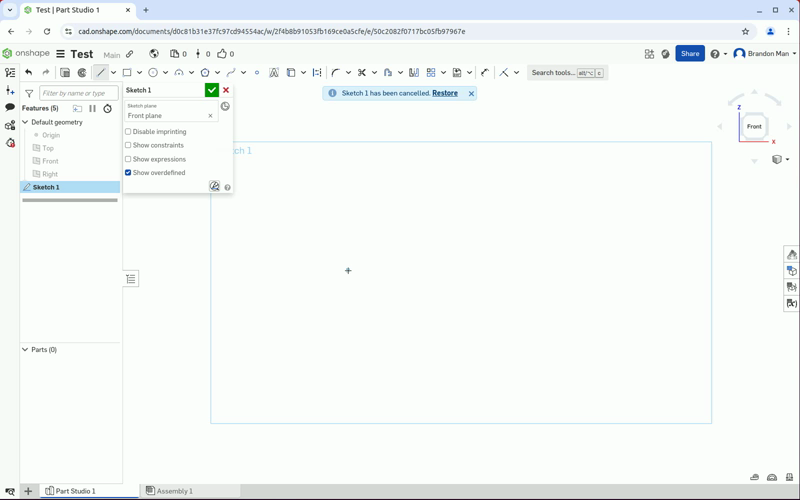
key_down(shift)
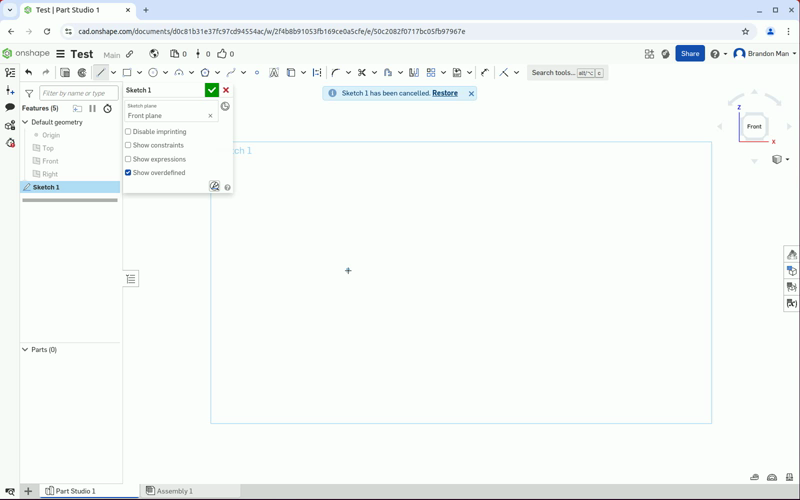
mouse_move(570, 270)
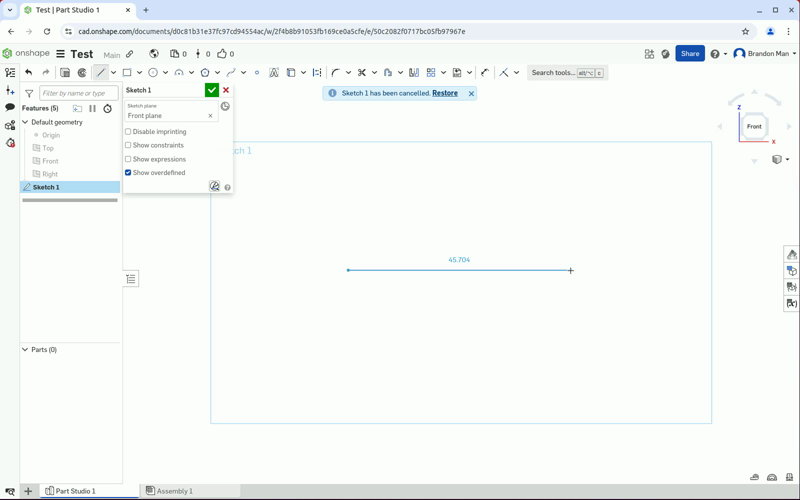
click(570, 270)
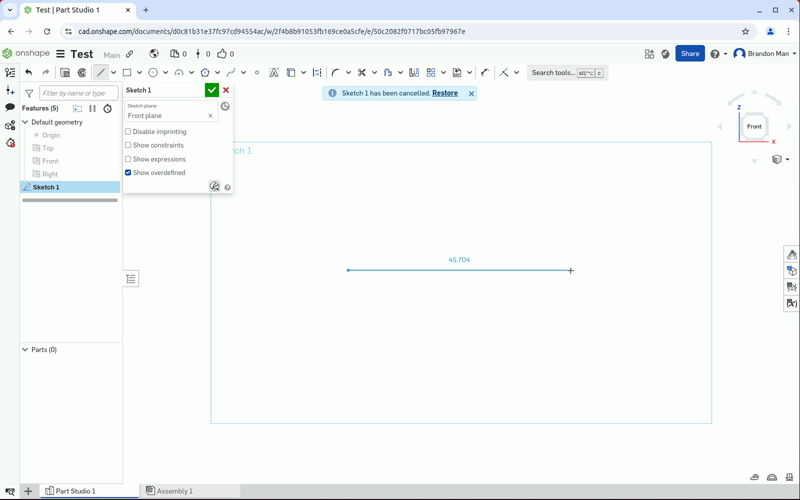
key_up(shift)
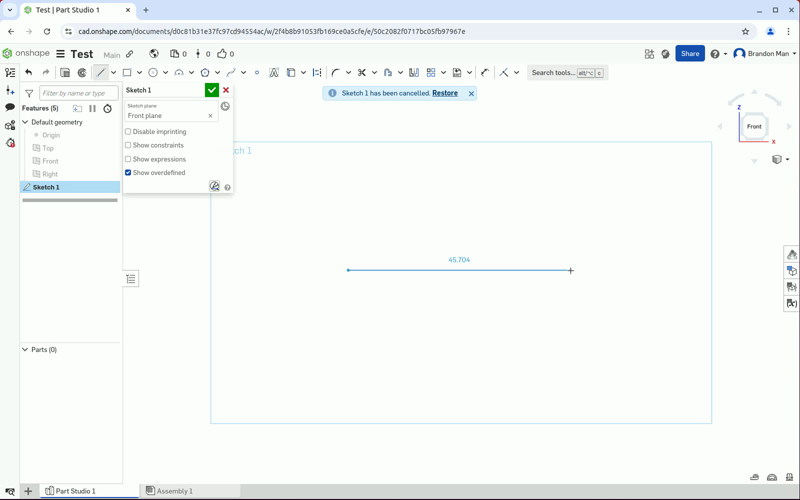
key_down(shift)
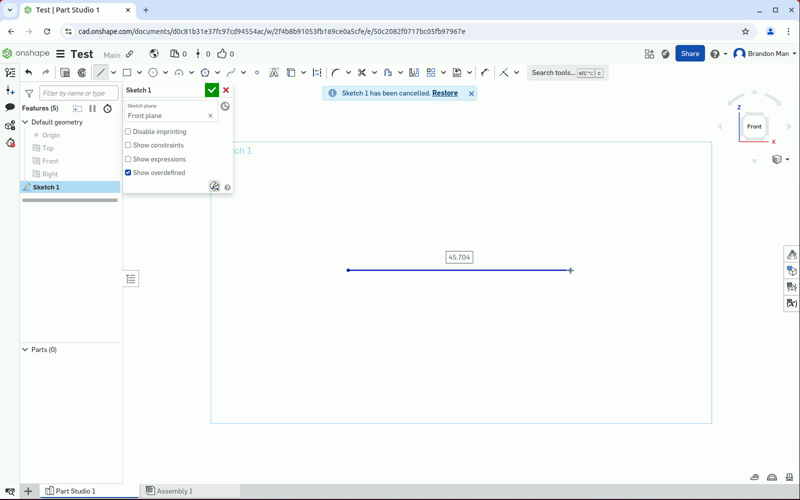
mouse_move(570, 185)
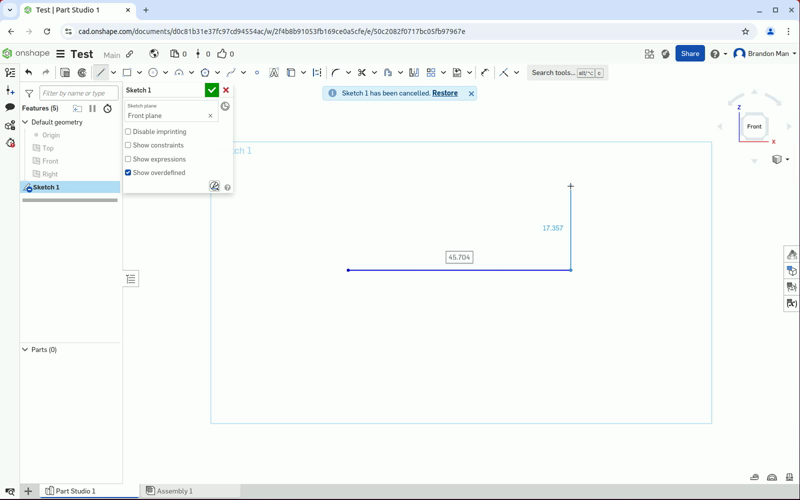
click(570, 185)
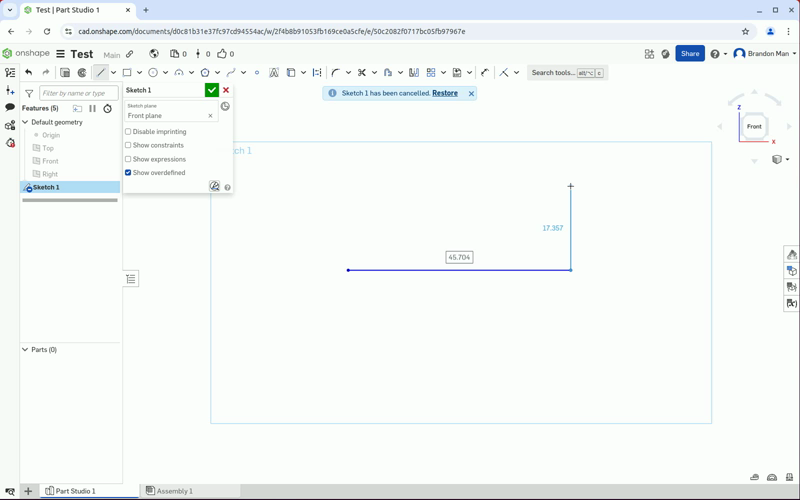
key_up(shift)
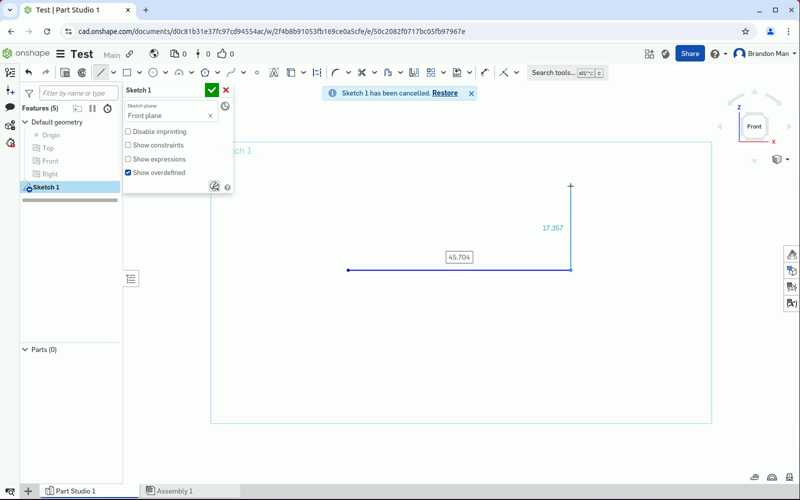
key_down(shift)
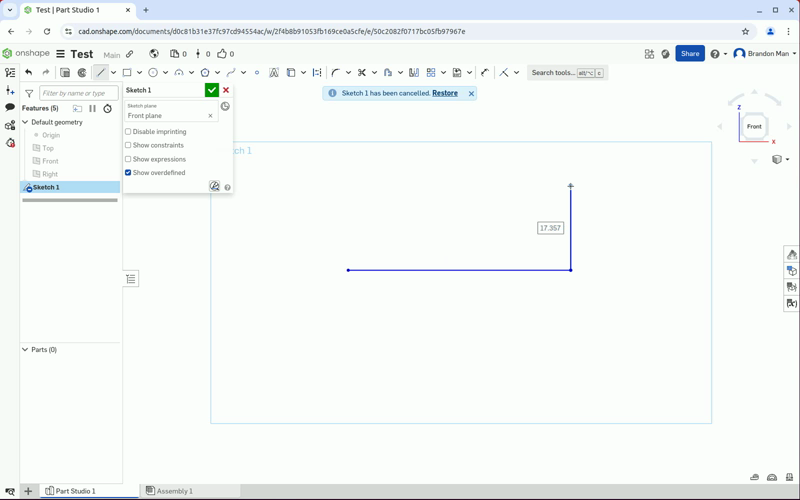
mouse_move(348, 185)
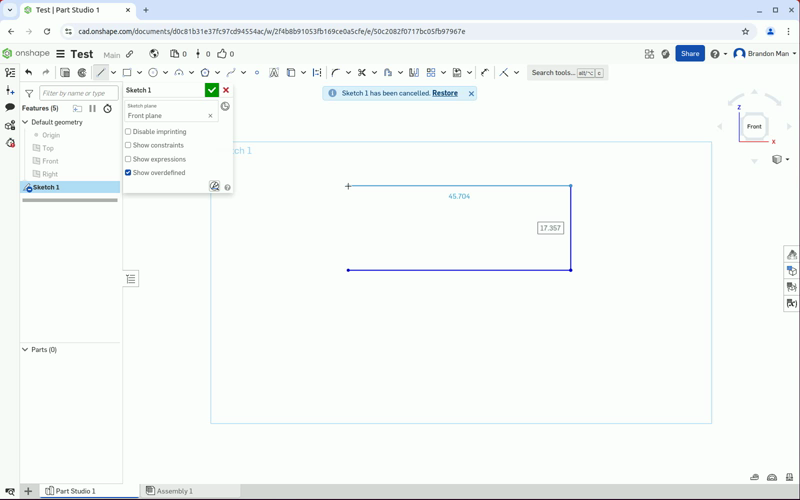
click(348, 185)
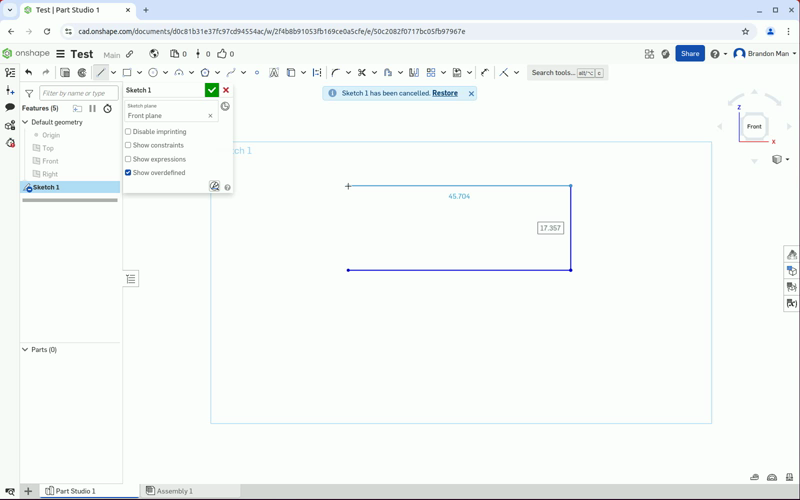
key_up(shift)
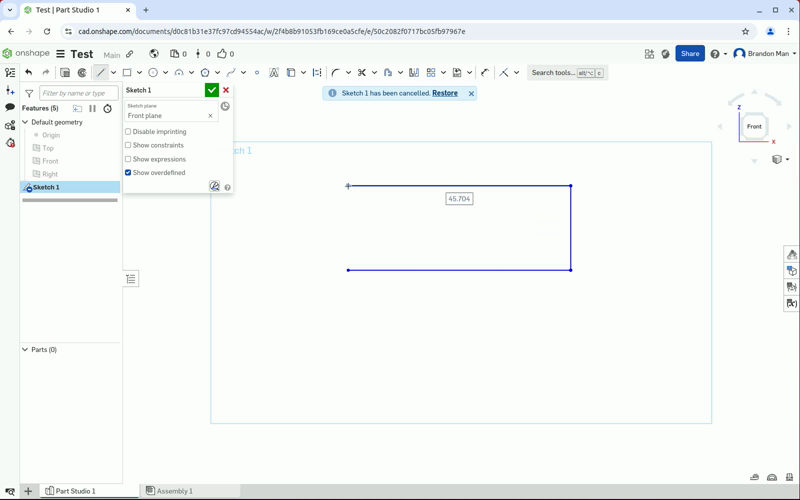
key_down(shift)
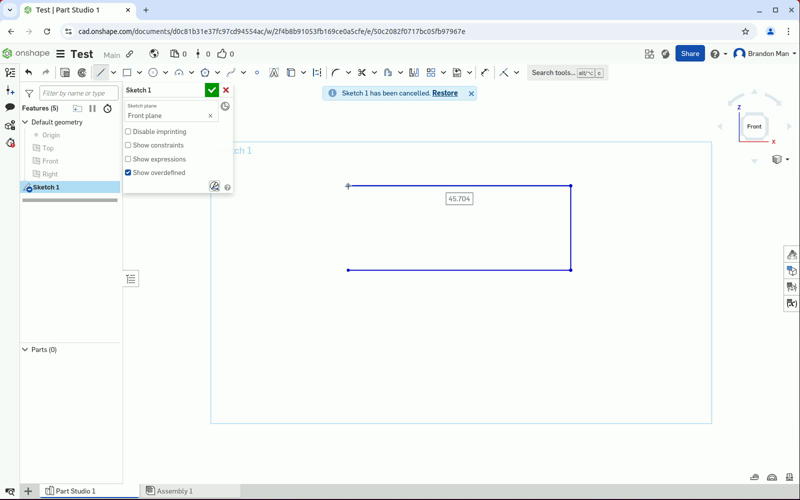
mouse_move(348, 270)
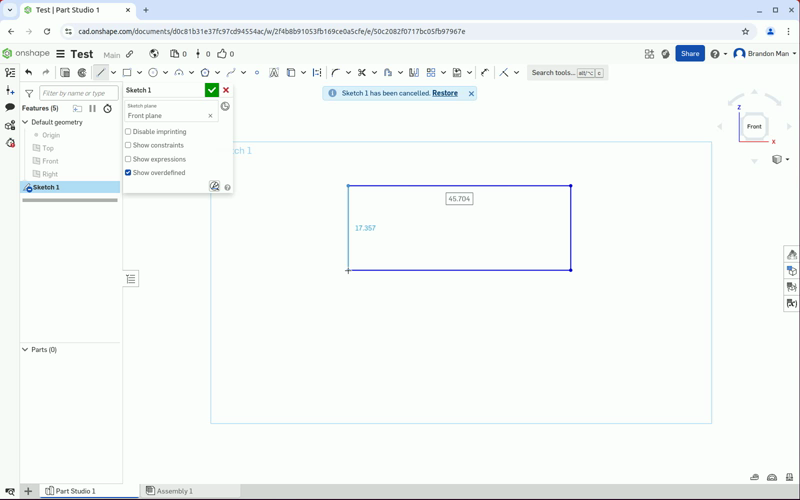
key_up(shift)
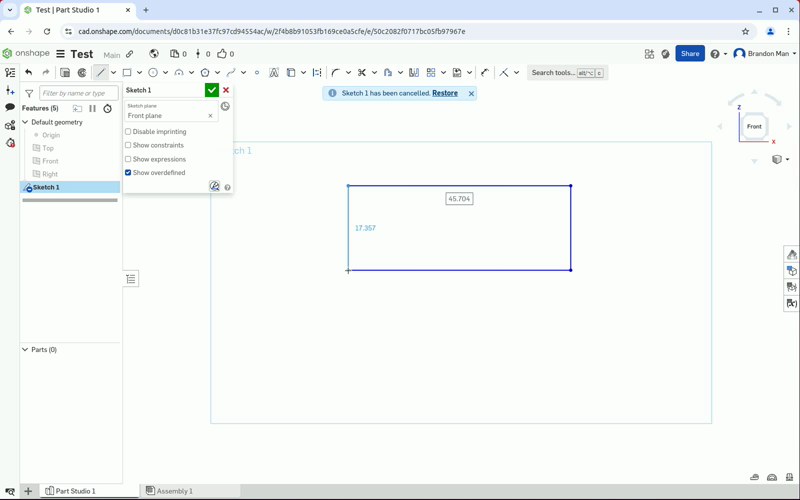
click(348, 270)
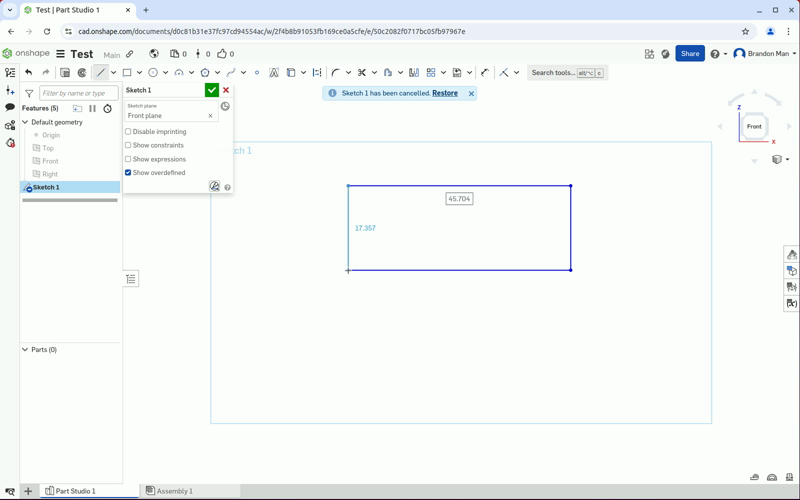
key(esc)
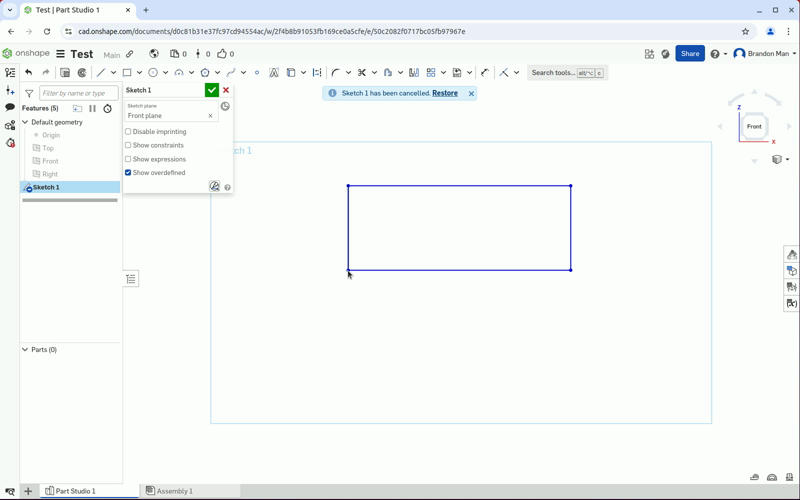
mouse_move(451, 239)
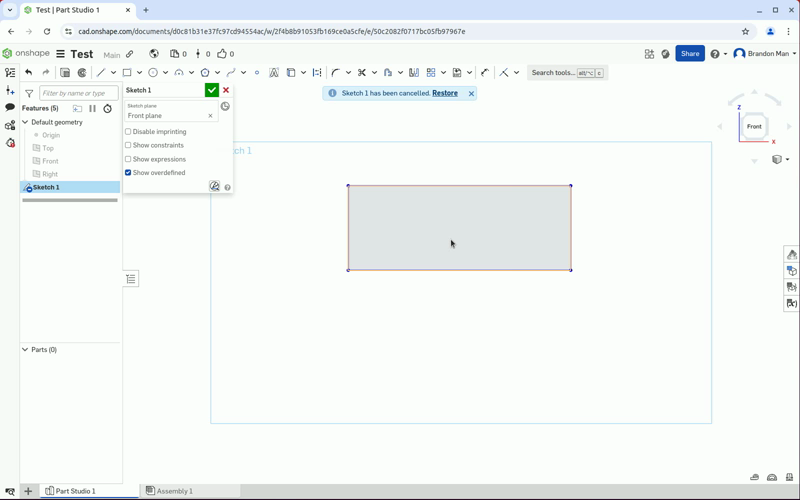
click(451, 239)
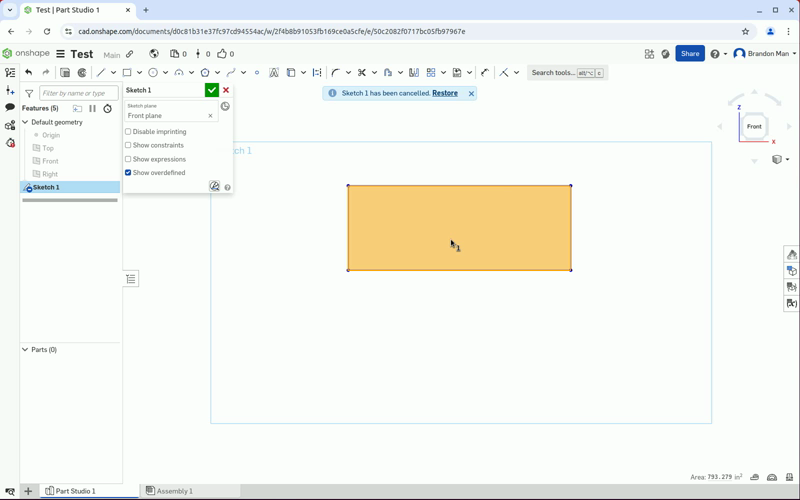
mouse_move(73, 352)
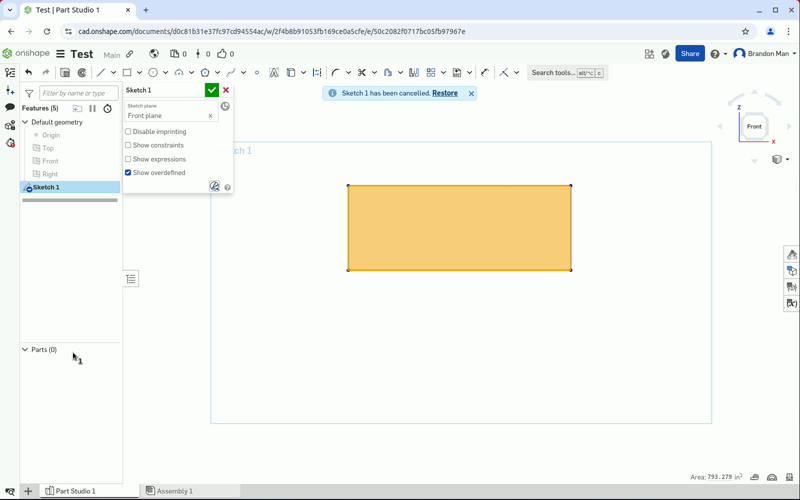
key(shift+y)
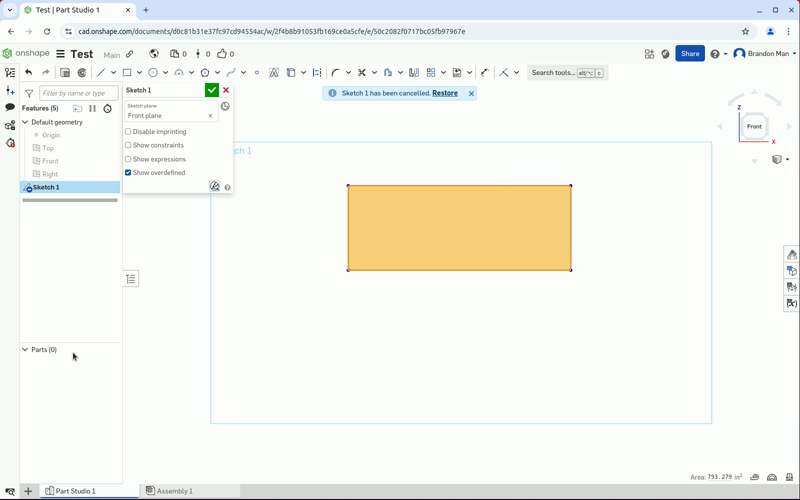
key(shift+e)
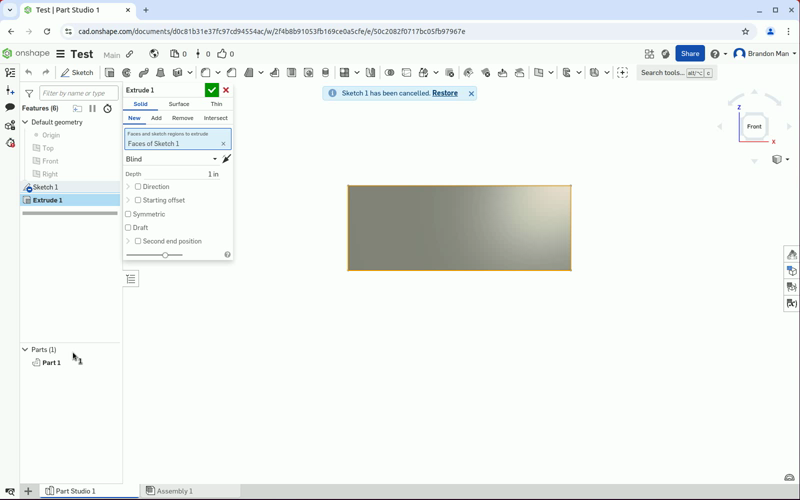
mouse_move(143, 106)
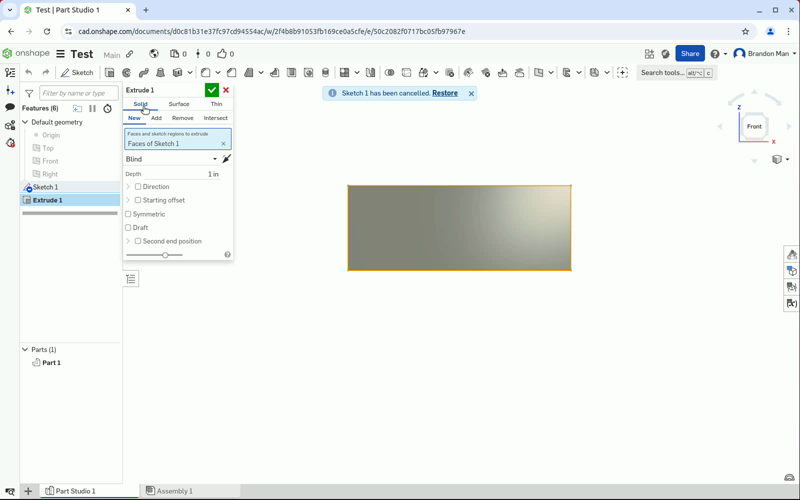
click(143, 106)
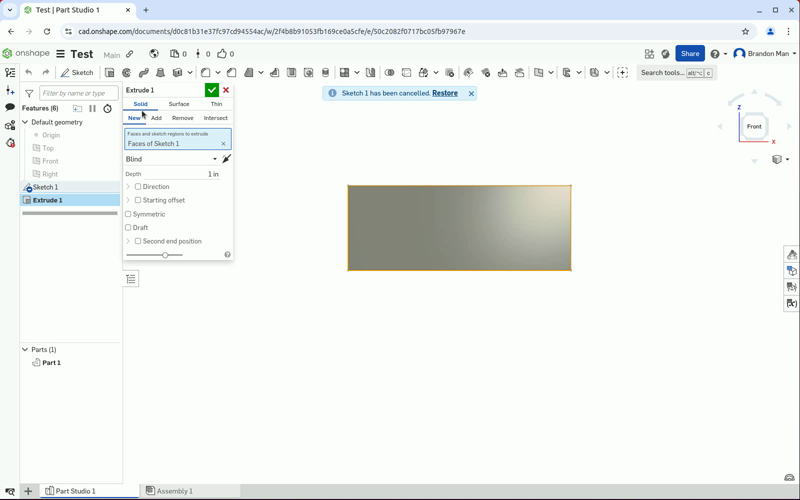
mouse_move(137, 120)
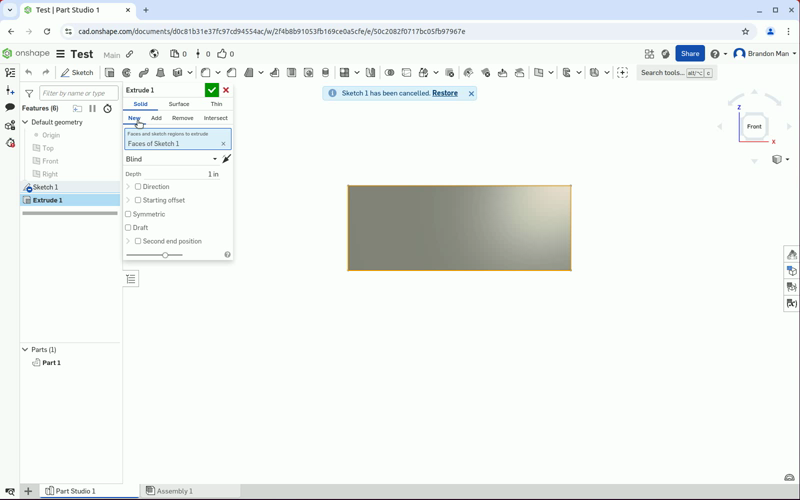
click(137, 120)
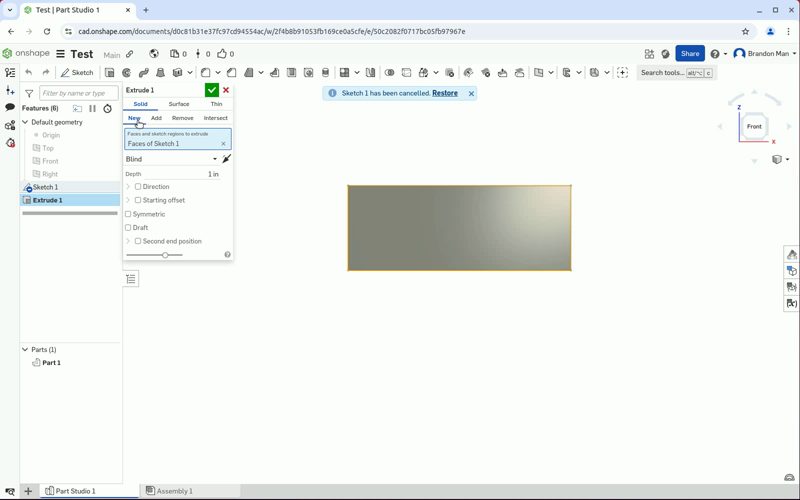
key(tab, 4)
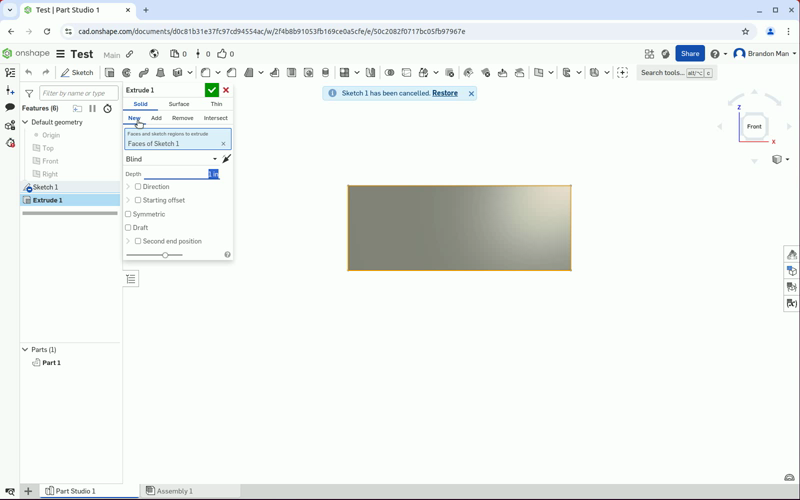
text(5.296)
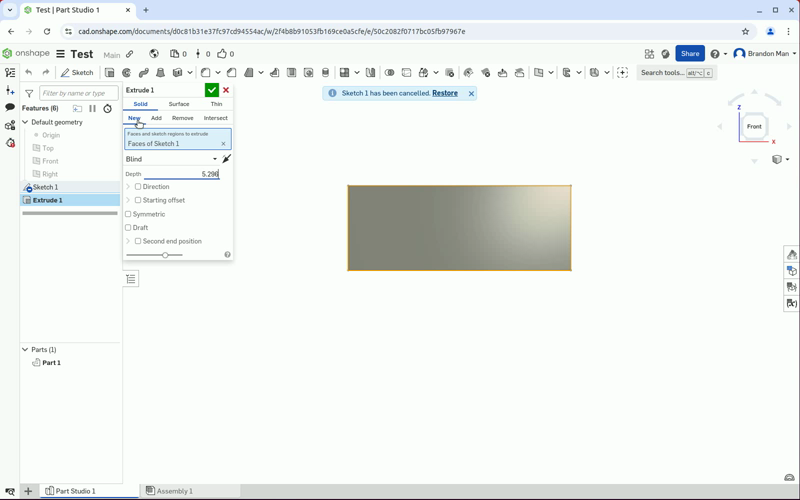
key(enter)
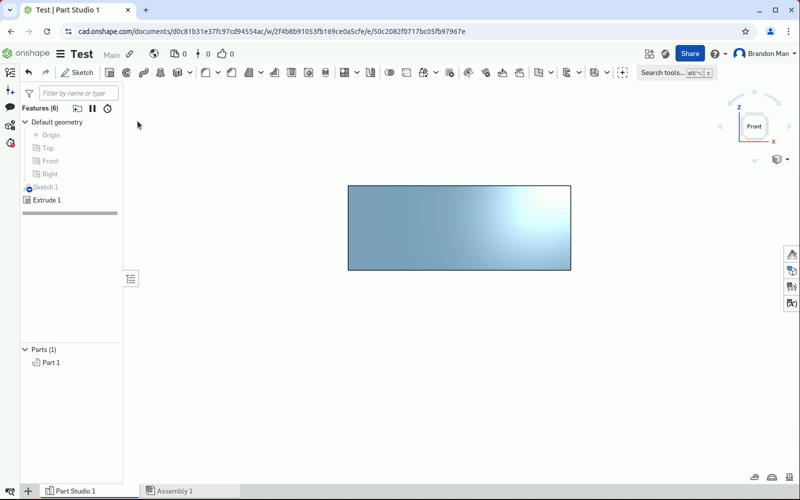
key(shift+h)
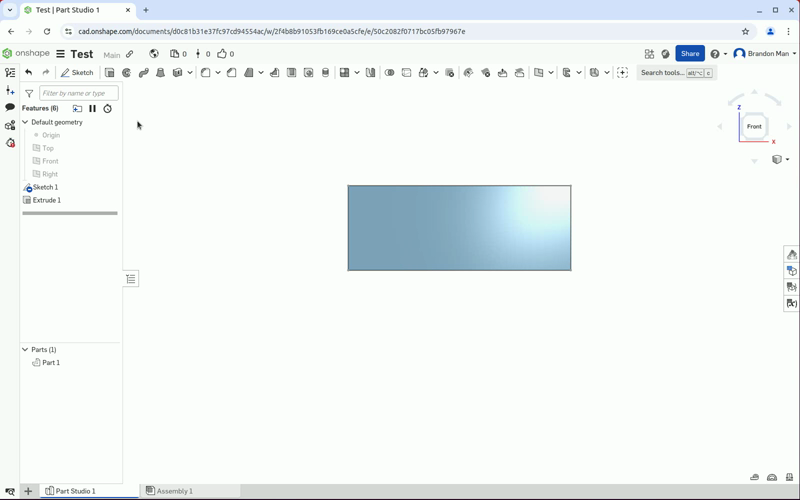
key(shift+h)
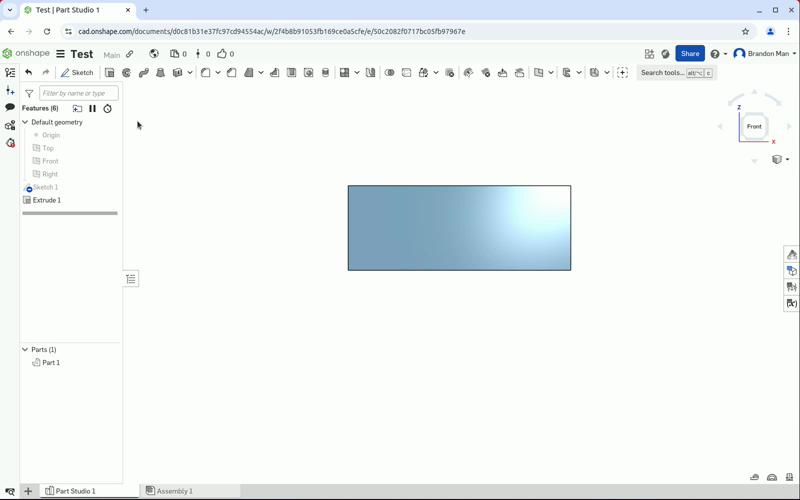
mouse_move(73, 189)
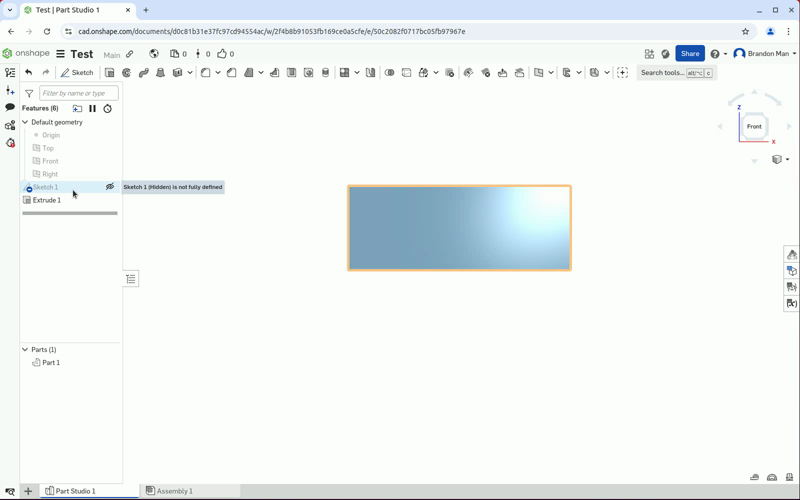
click(73, 189)
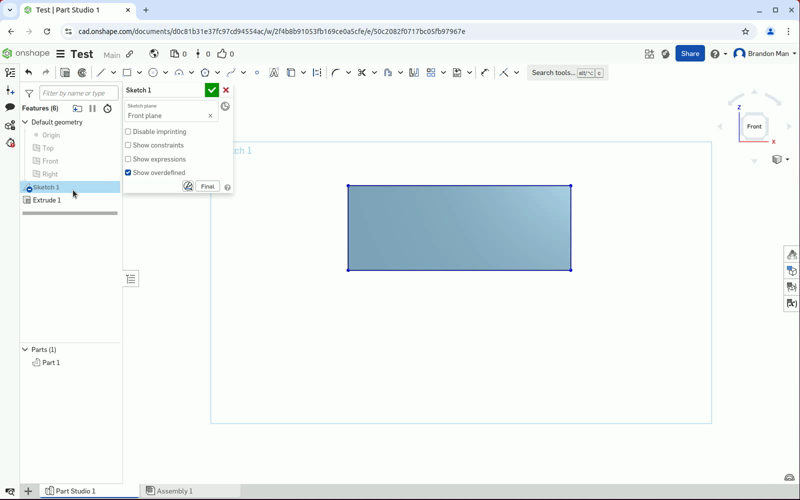
mouse_move(229, 92)
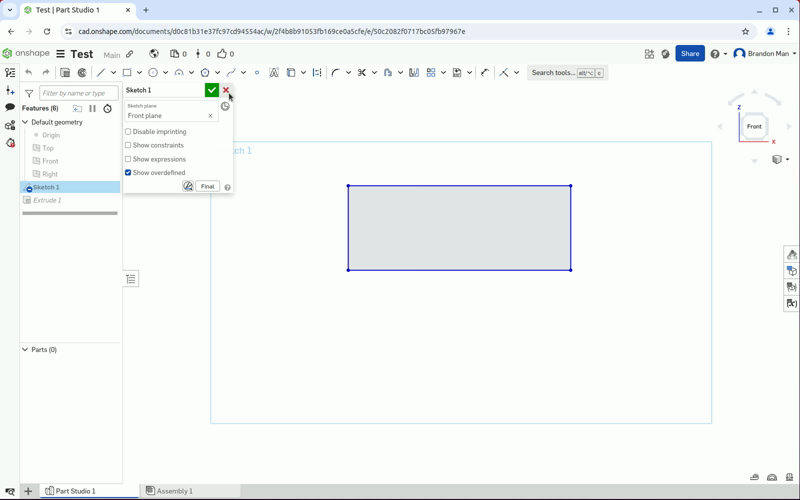
click(229, 92)
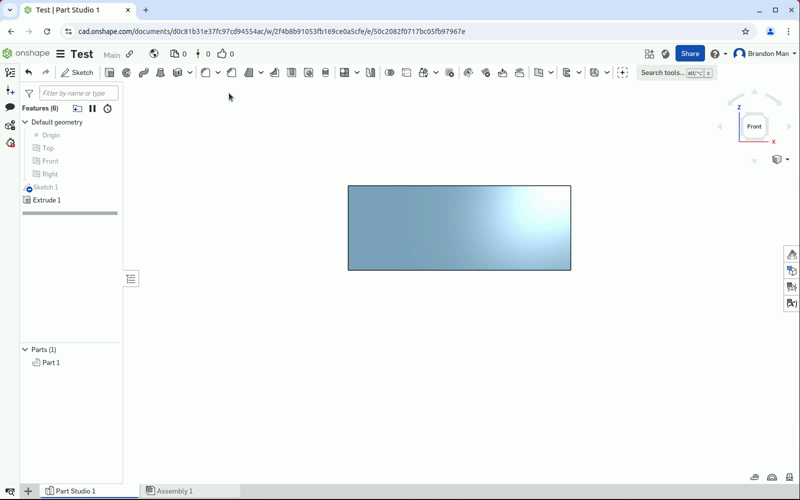
mouse_move(541, 75)
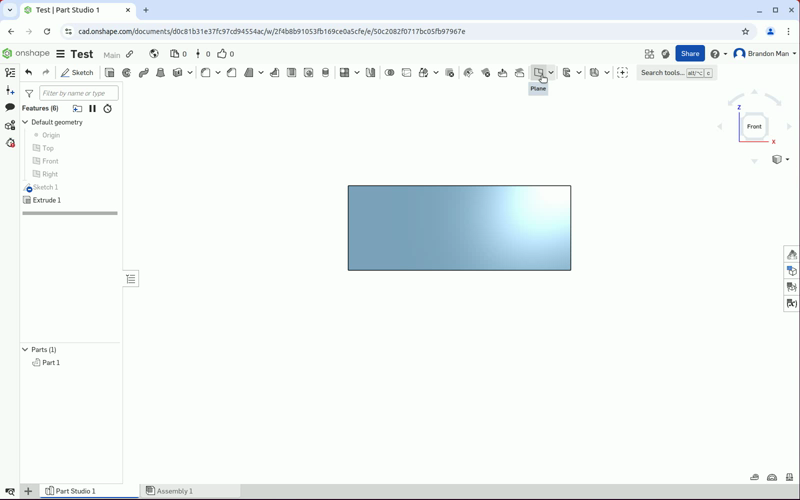
click(541, 75)
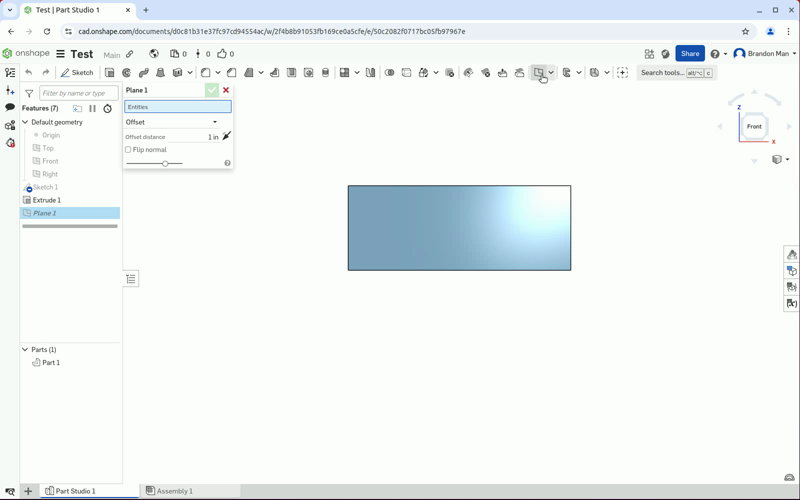
mouse_move(73, 163)
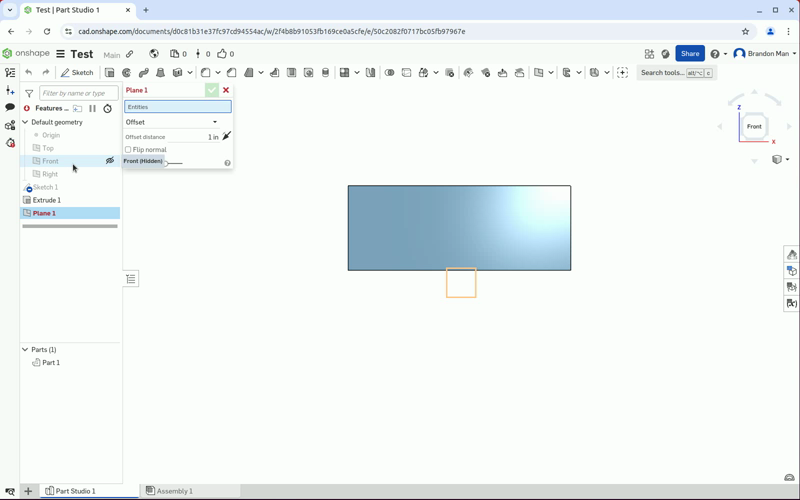
click(73, 163)
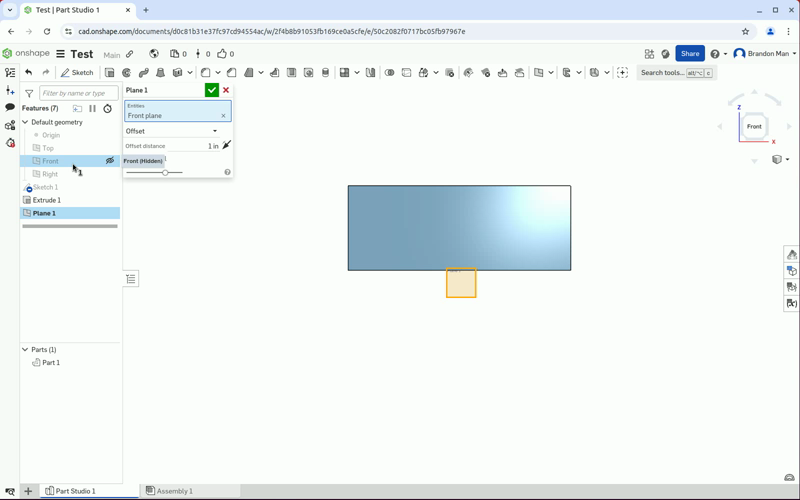
key(tab, 2)
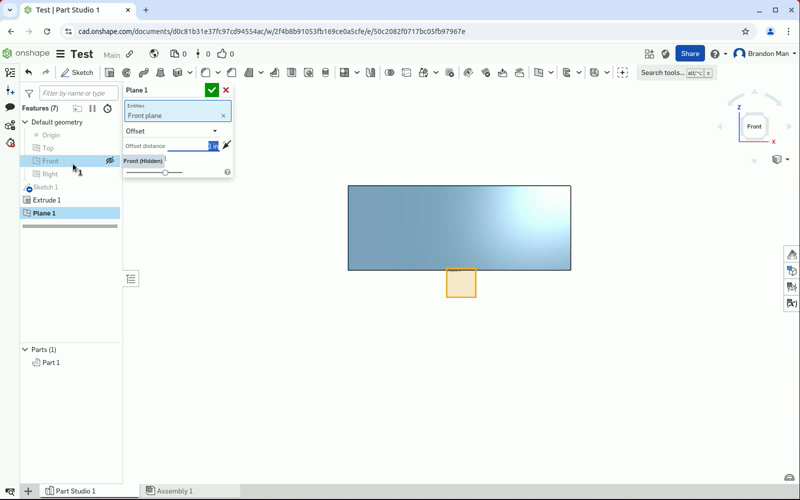
text(5.299)
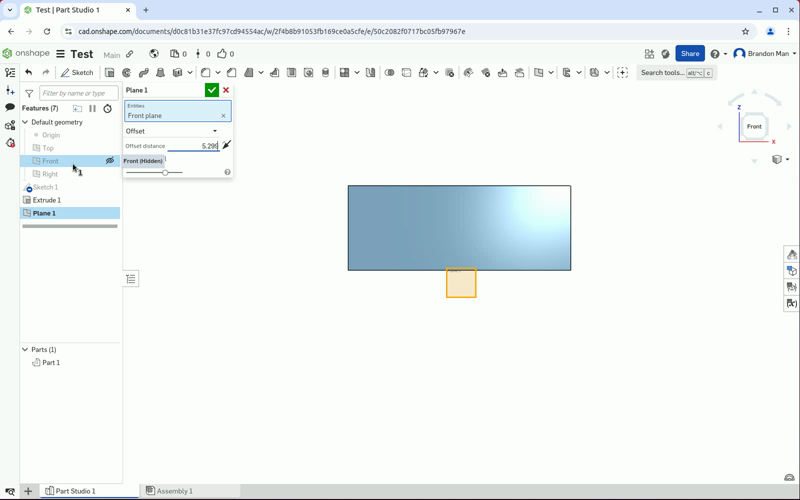
key(enter, 2)
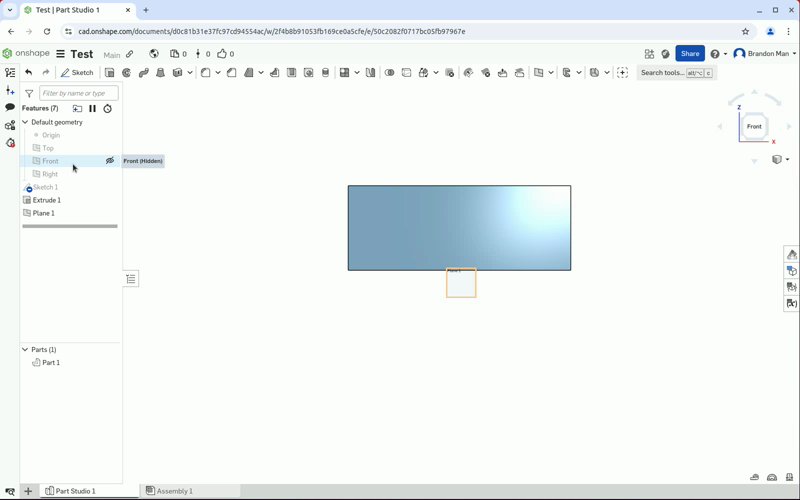
key(shift+s)
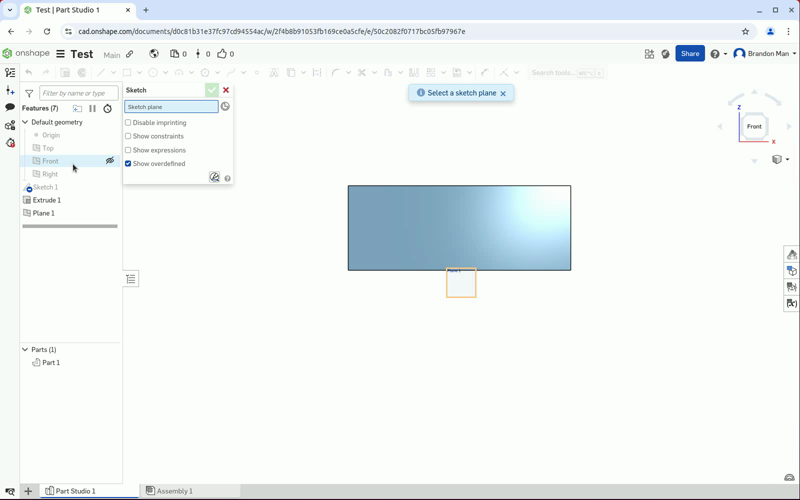
mouse_move(73, 215)
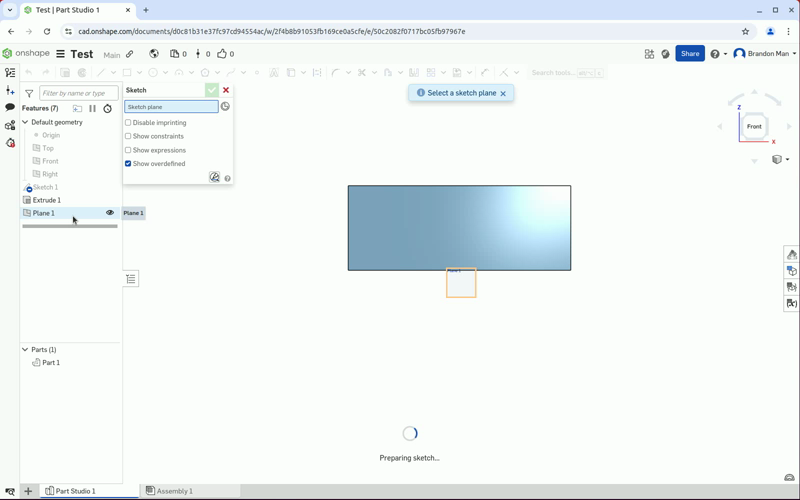
click(73, 215)
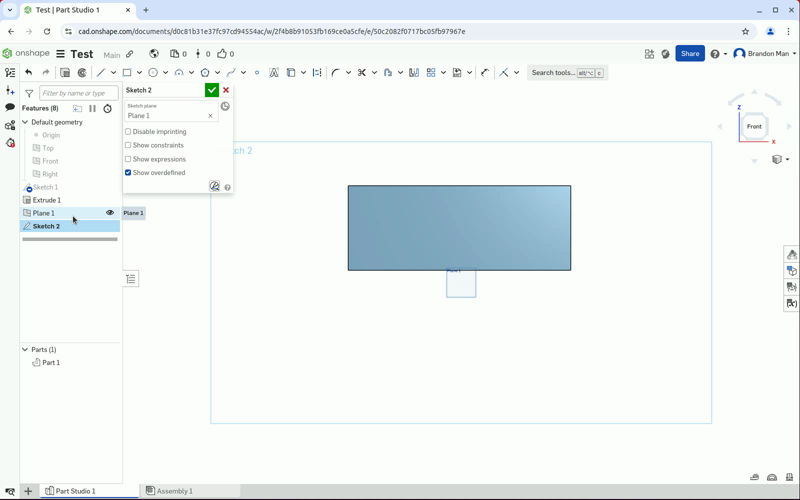
mouse_move(73, 352)
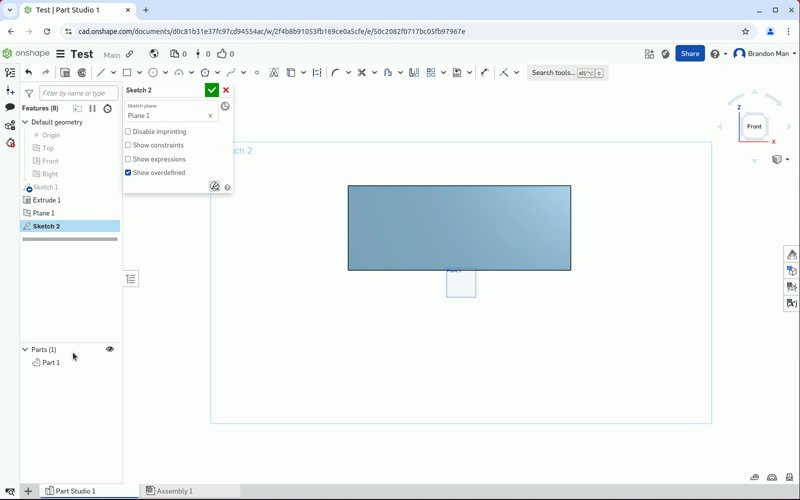
key(y)
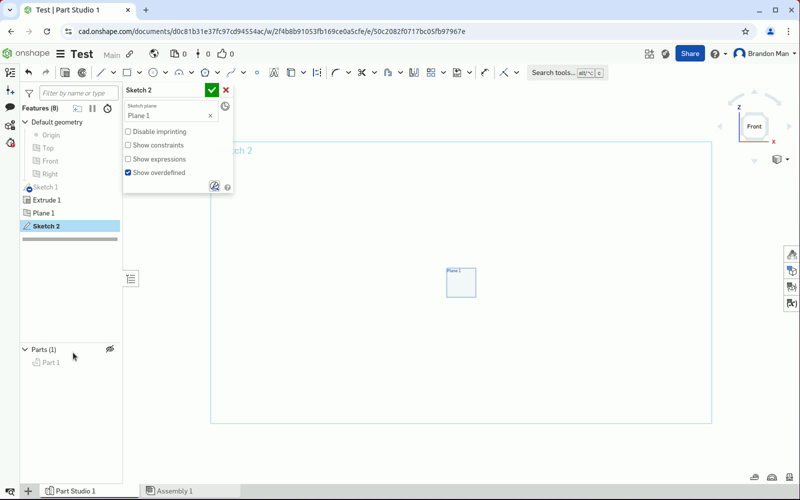
key(l)
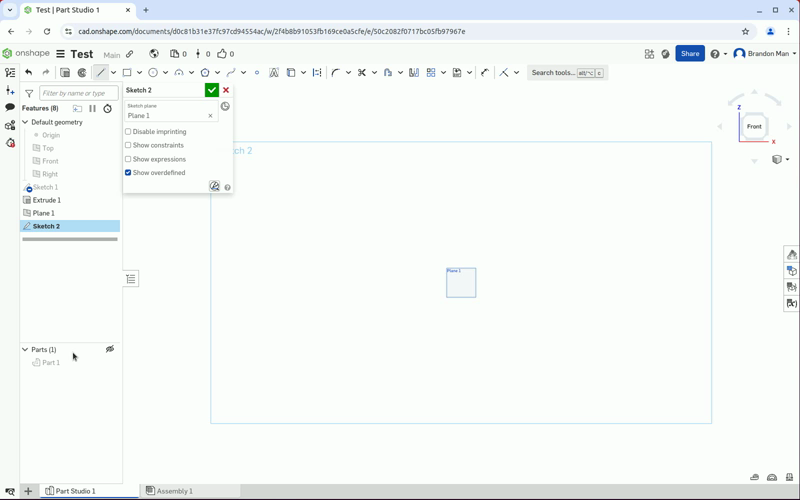
key_down(shift)
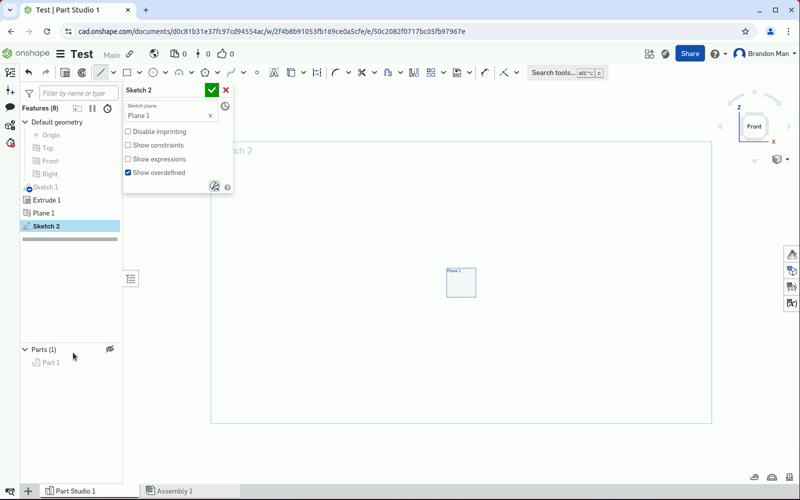
mouse_move(364, 257)
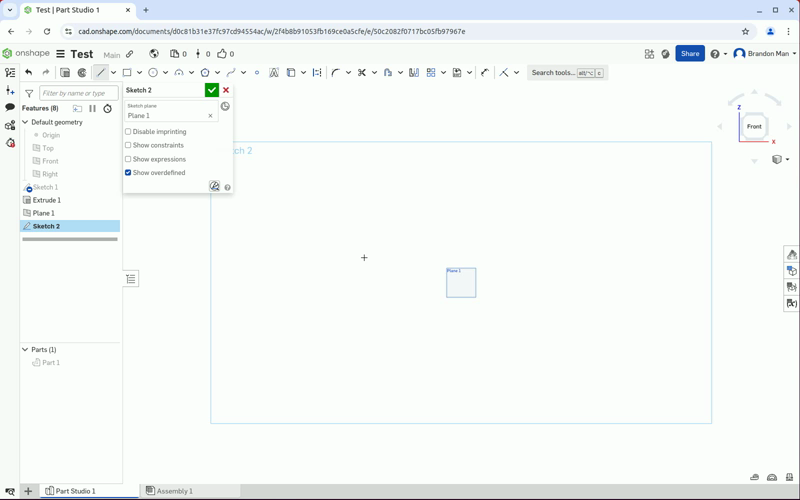
click(364, 257)
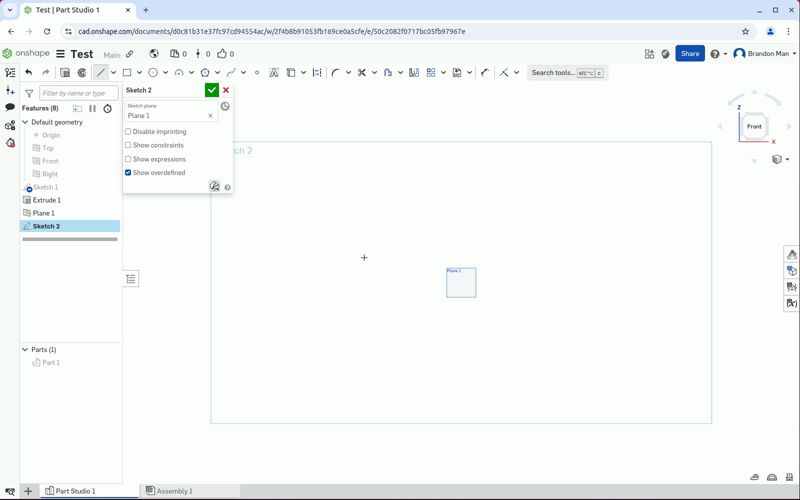
key_up(shift)
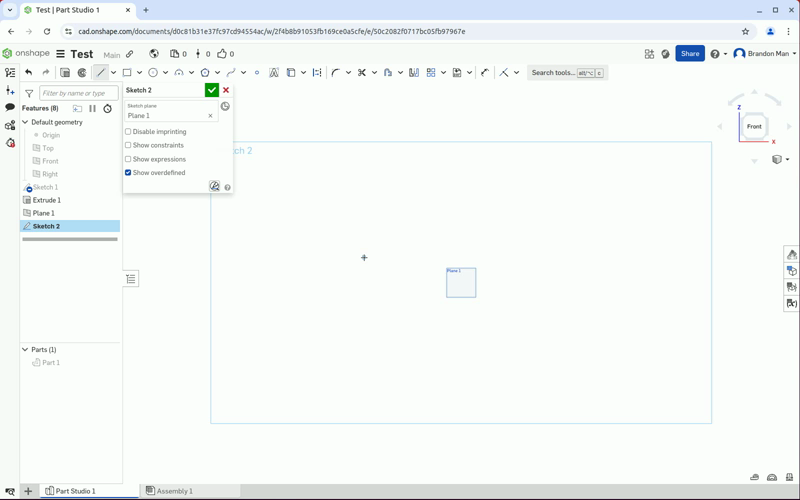
key_down(shift)
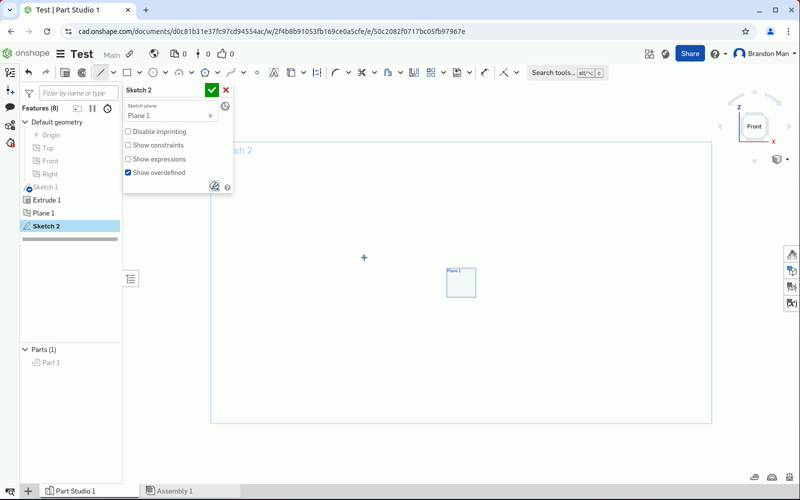
mouse_move(394, 257)
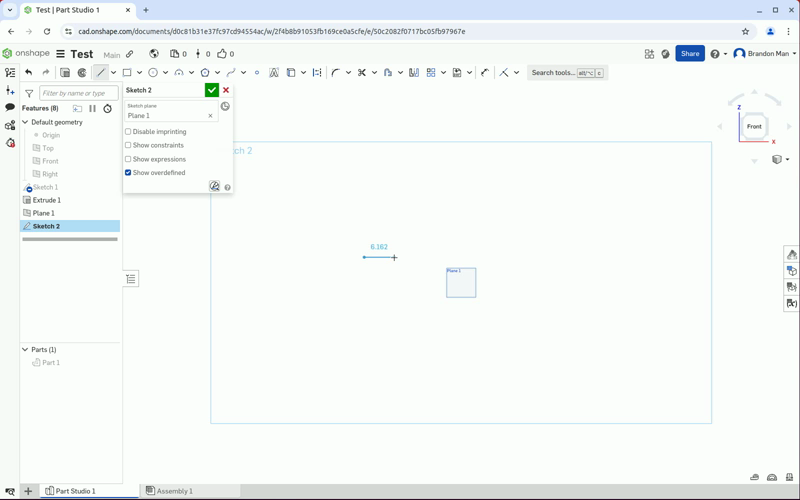
mouse_move(385, 257)
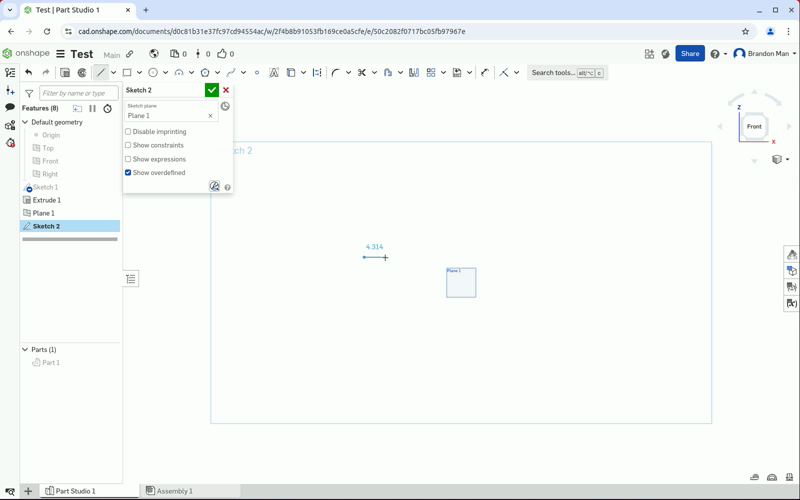
click(385, 257)
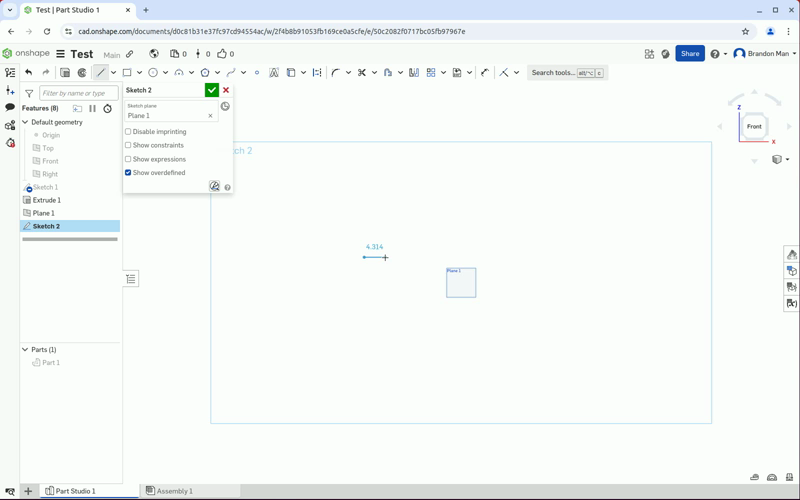
key_up(shift)
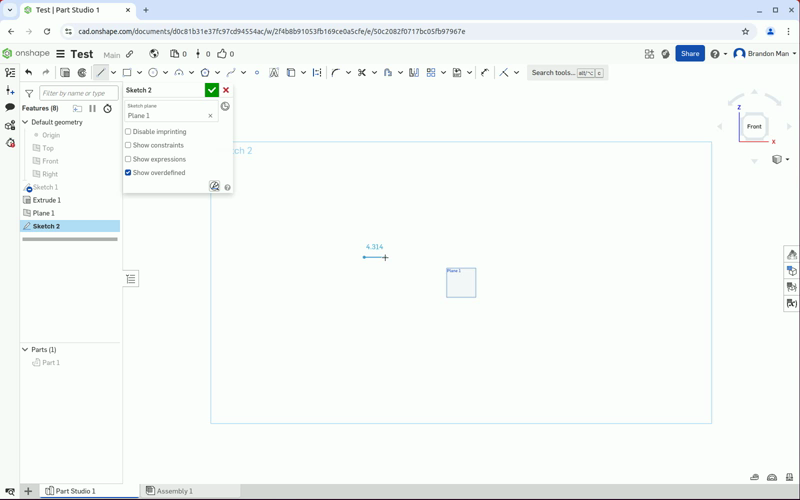
key_down(shift)
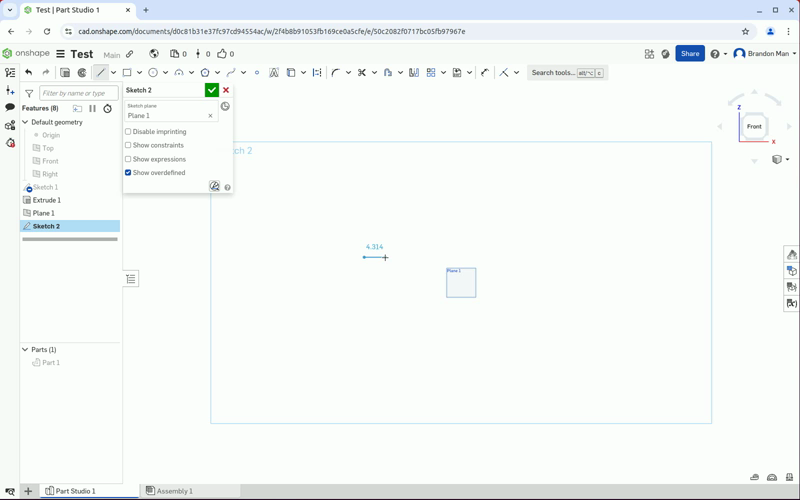
mouse_move(385, 195)
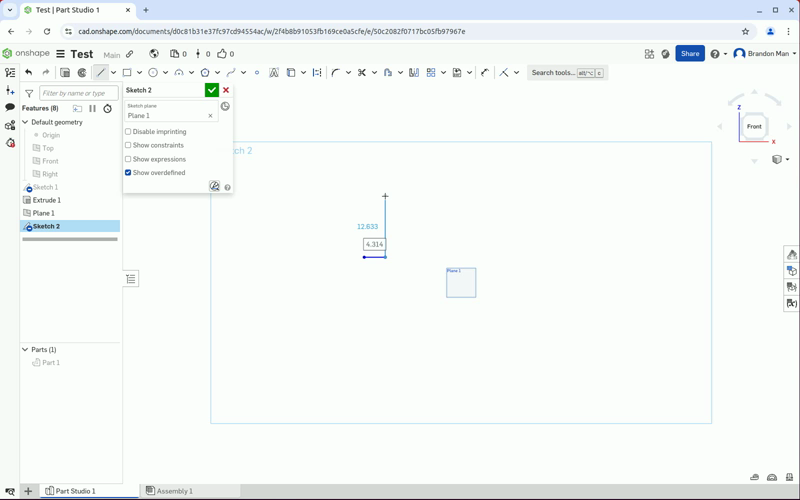
click(385, 195)
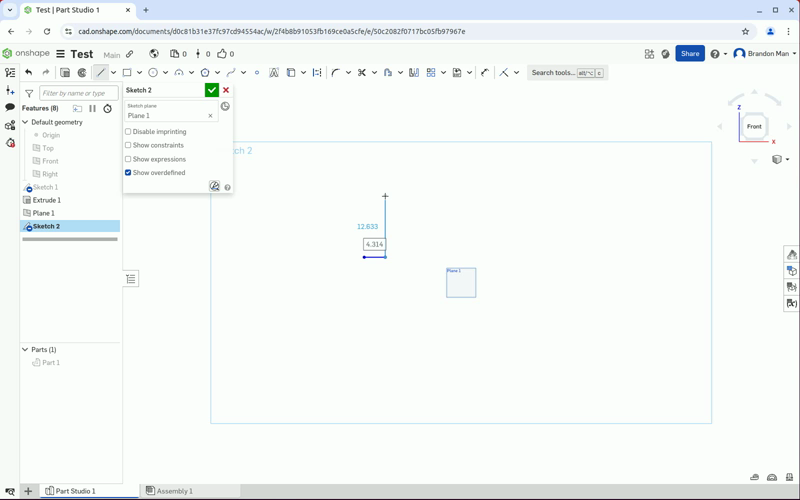
key_up(shift)
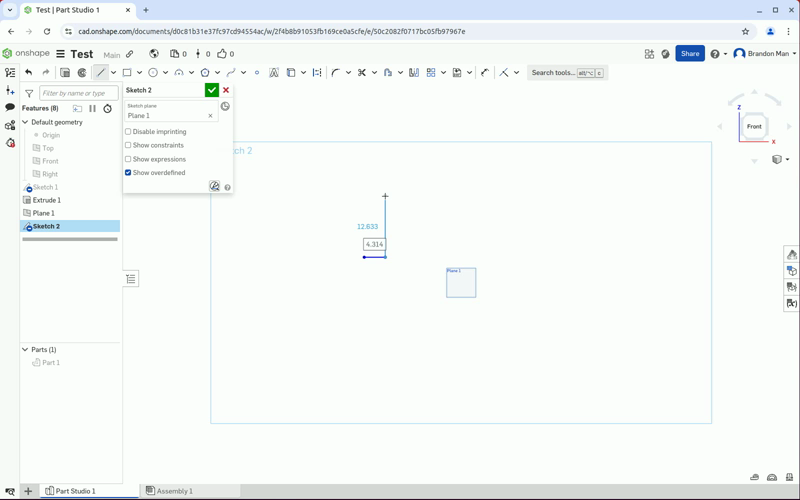
key_down(shift)
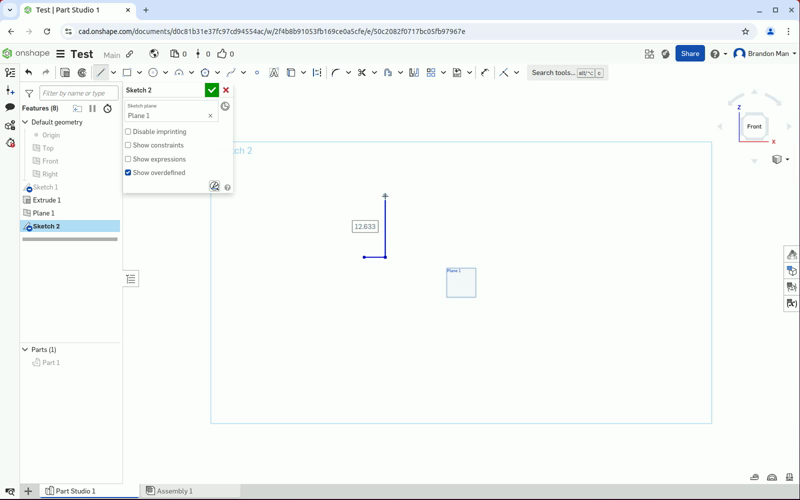
mouse_move(415, 195)
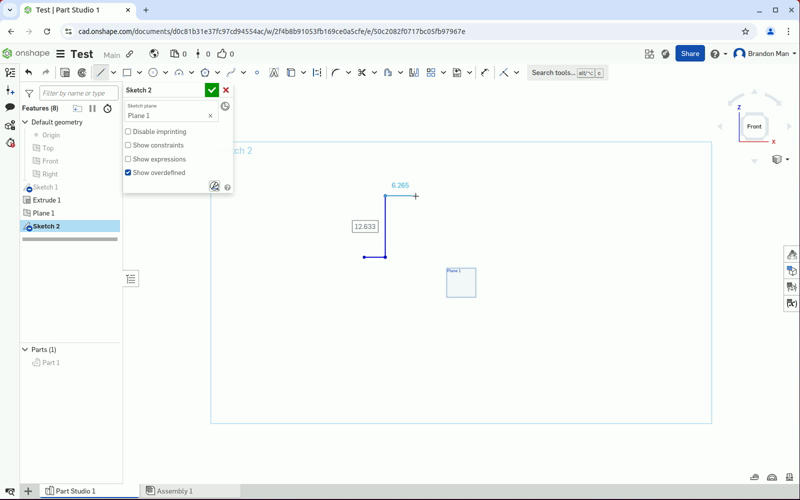
mouse_move(364, 195)
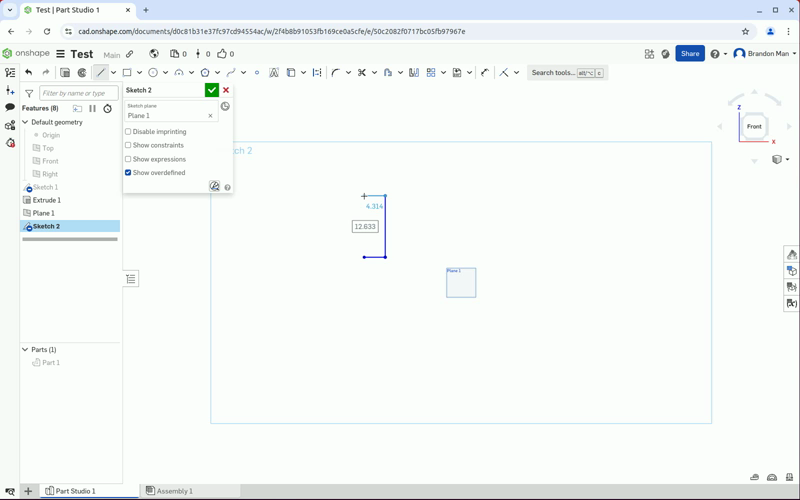
click(364, 195)
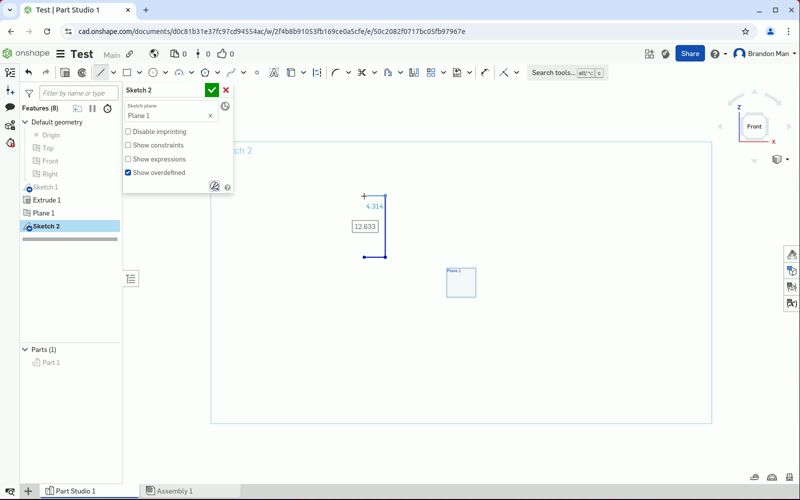
key_up(shift)
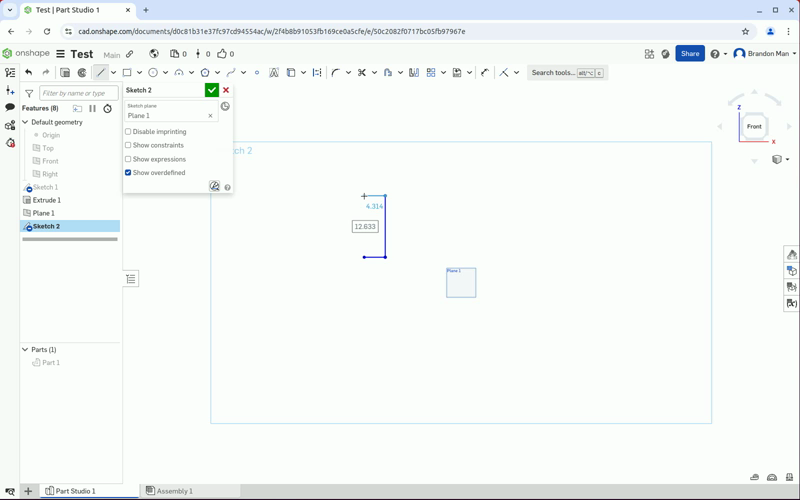
key_down(shift)
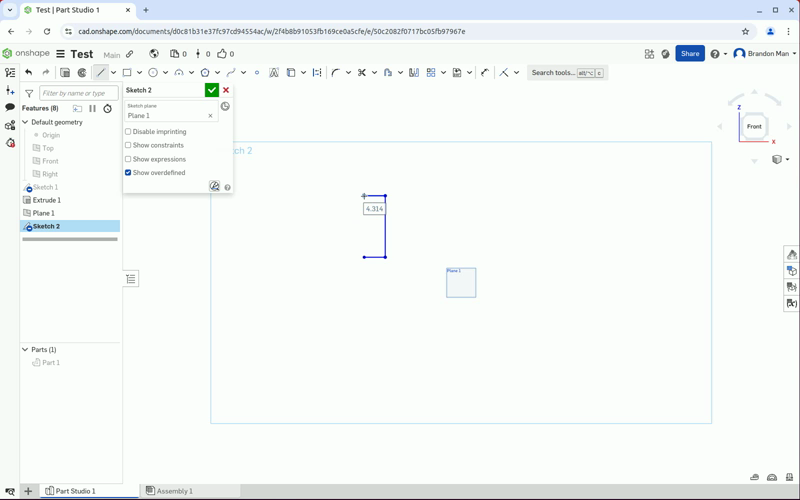
mouse_move(364, 257)
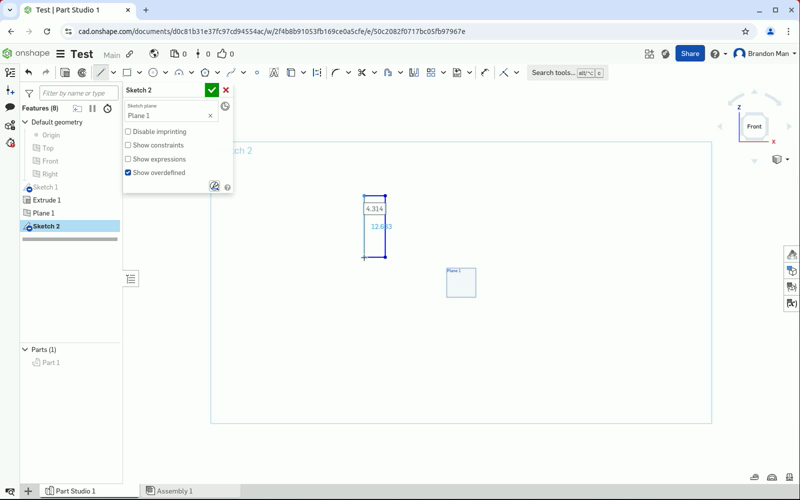
key_up(shift)
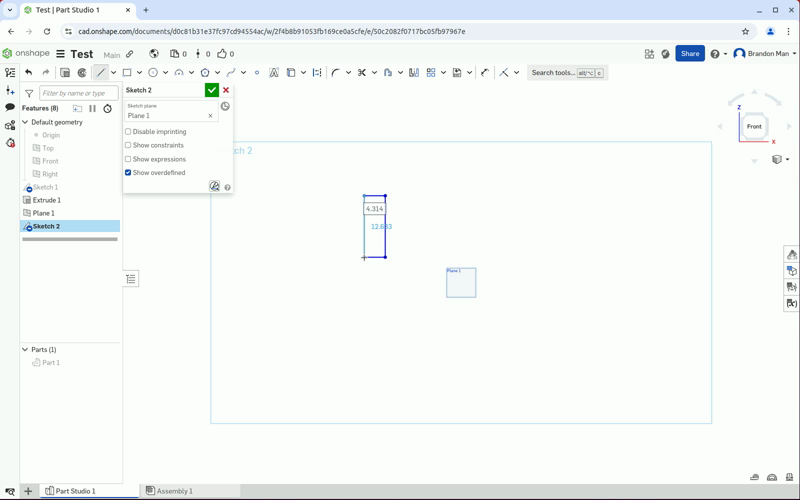
click(364, 257)
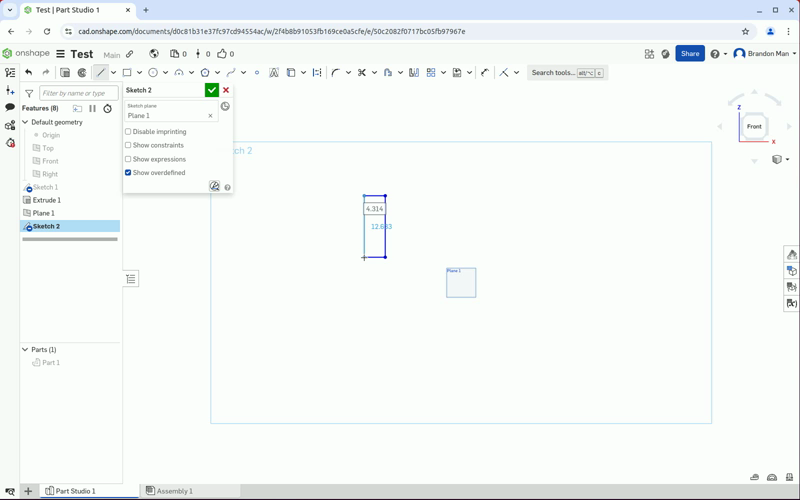
key(esc)
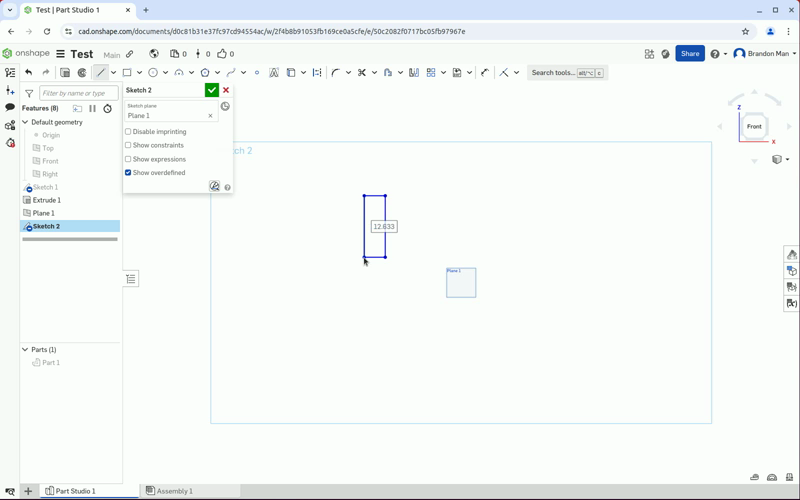
mouse_move(365, 245)
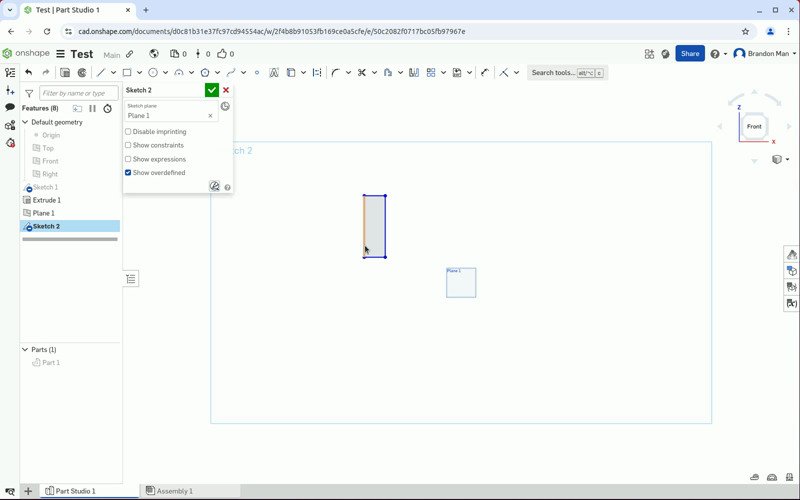
scroll(6)
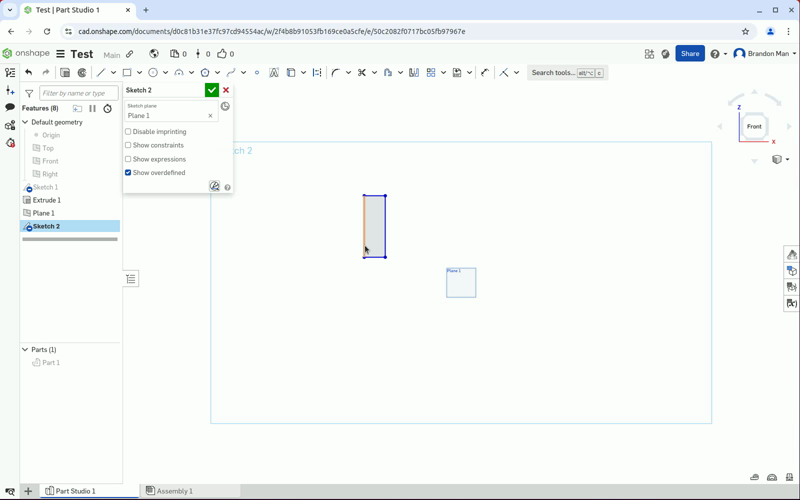
scroll(6)
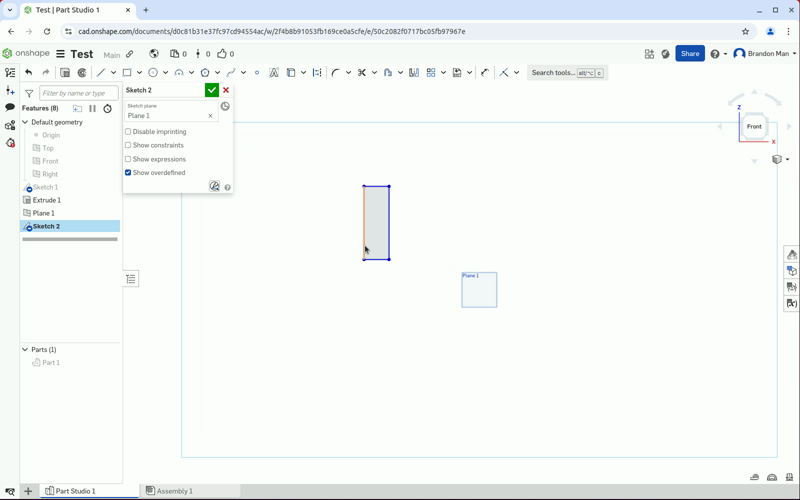
scroll(6)
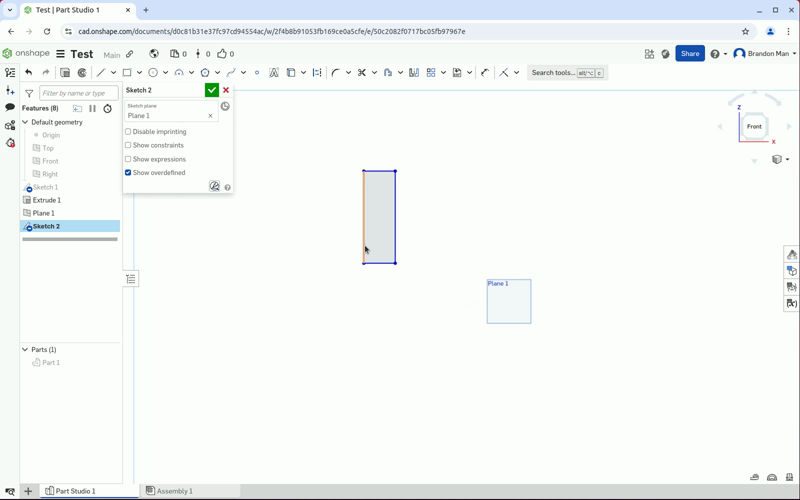
scroll(6)
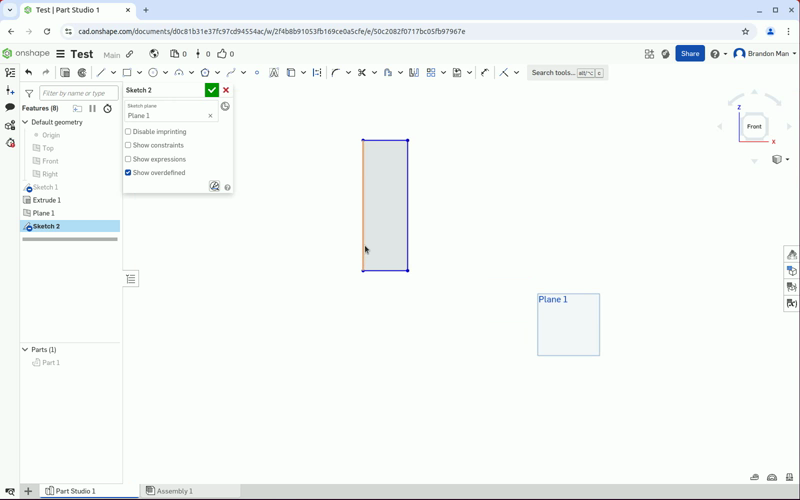
scroll(6)
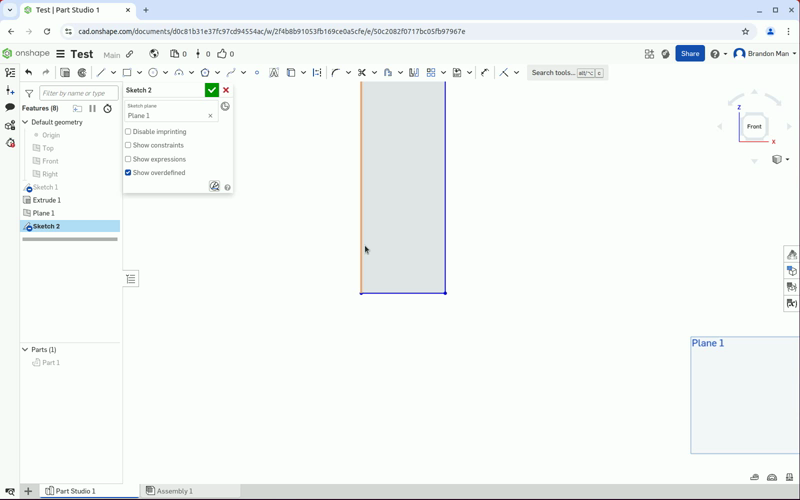
scroll(6)
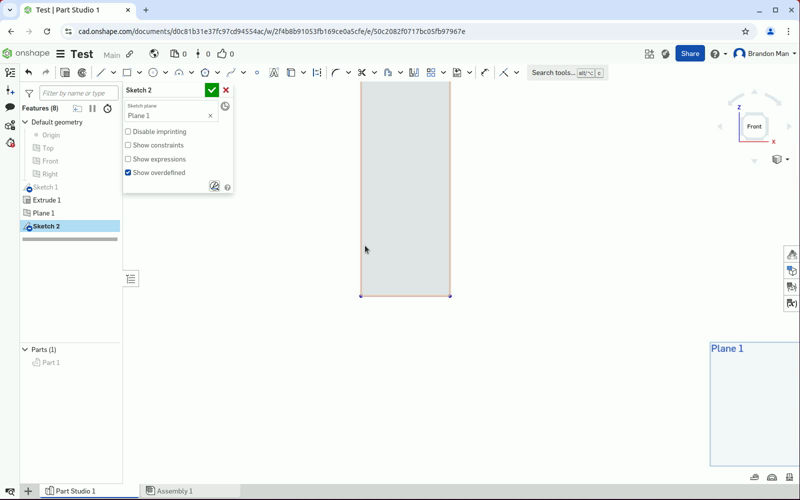
scroll(6)
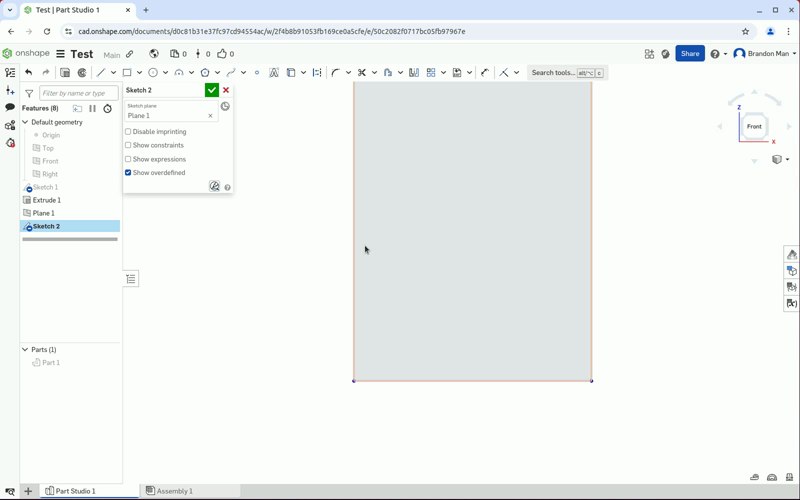
click(365, 245)
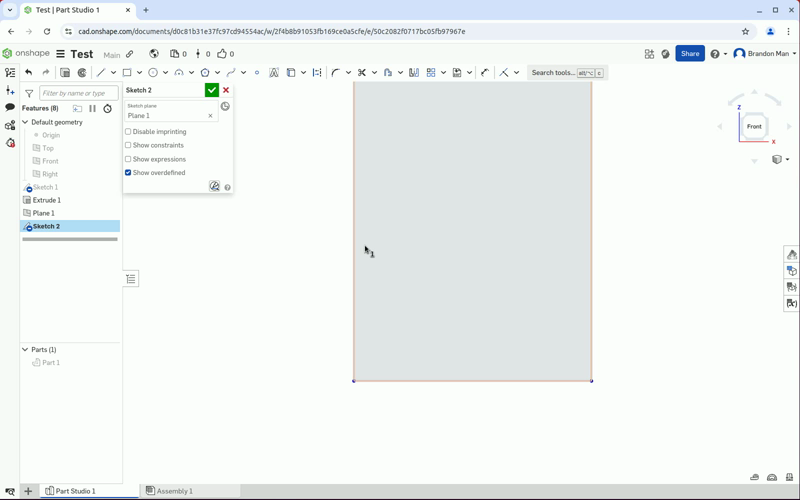
scroll(-6)
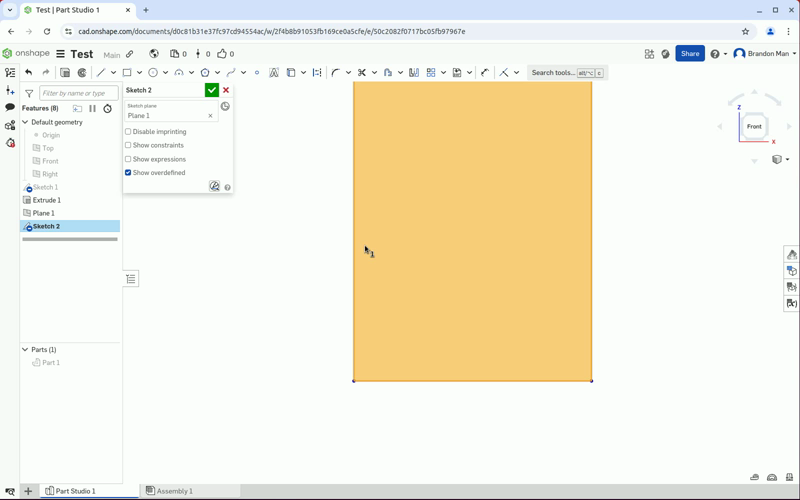
scroll(-6)
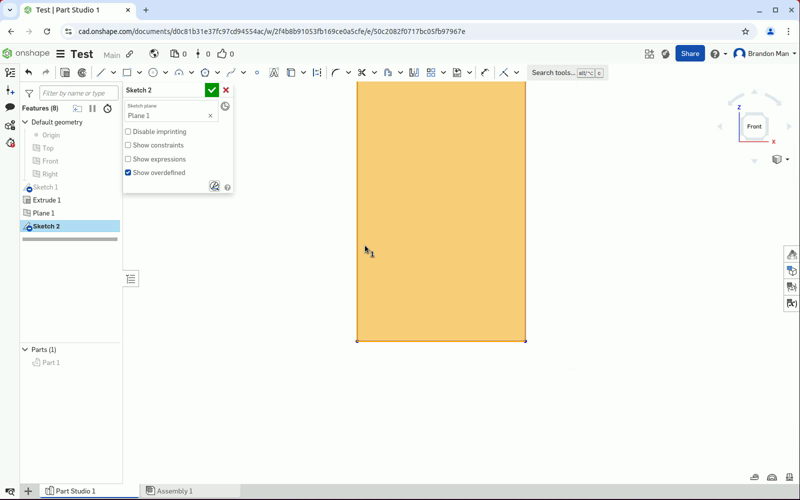
scroll(-6)
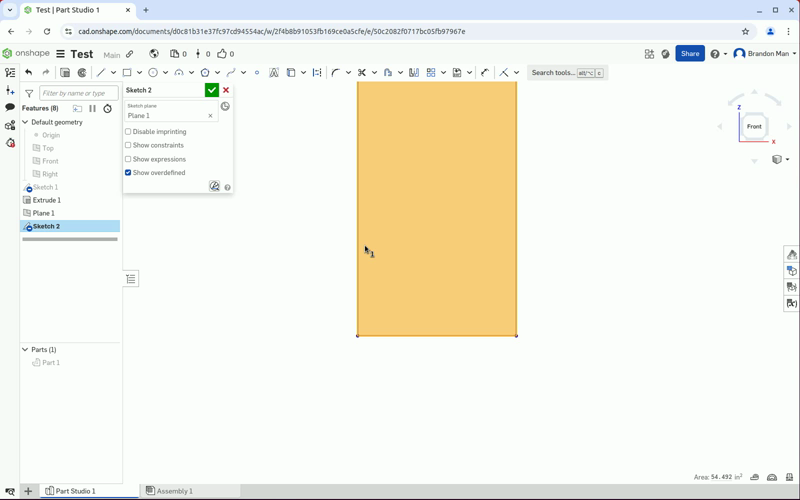
scroll(-6)
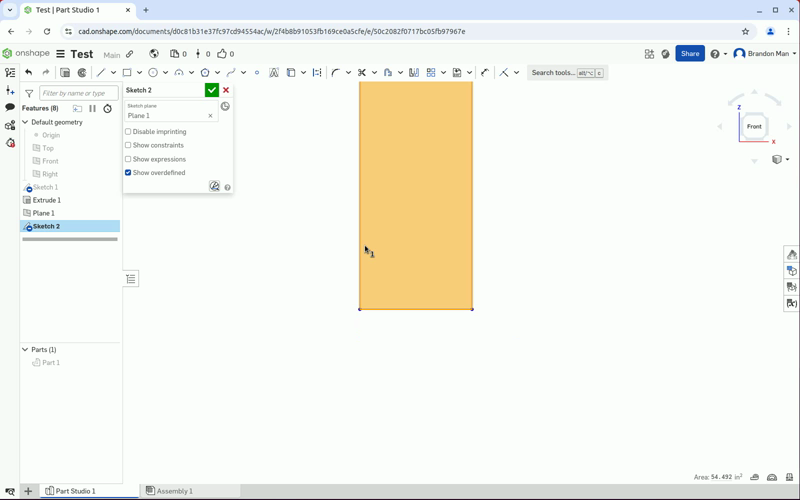
scroll(-6)
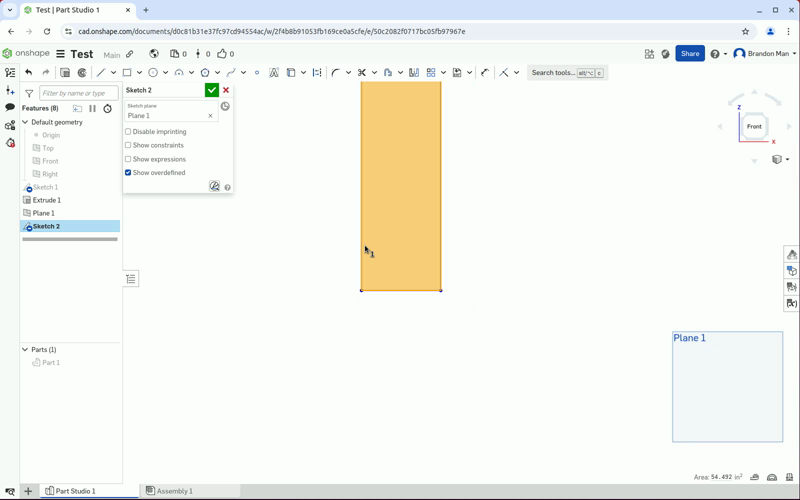
scroll(-6)
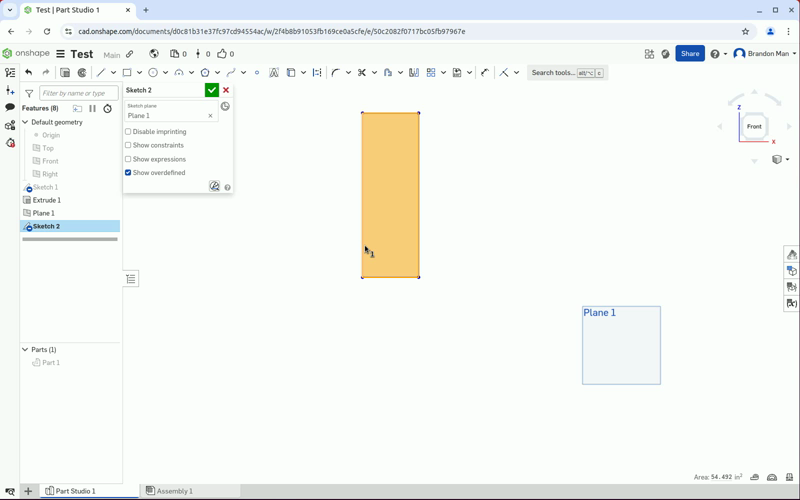
scroll(-6)
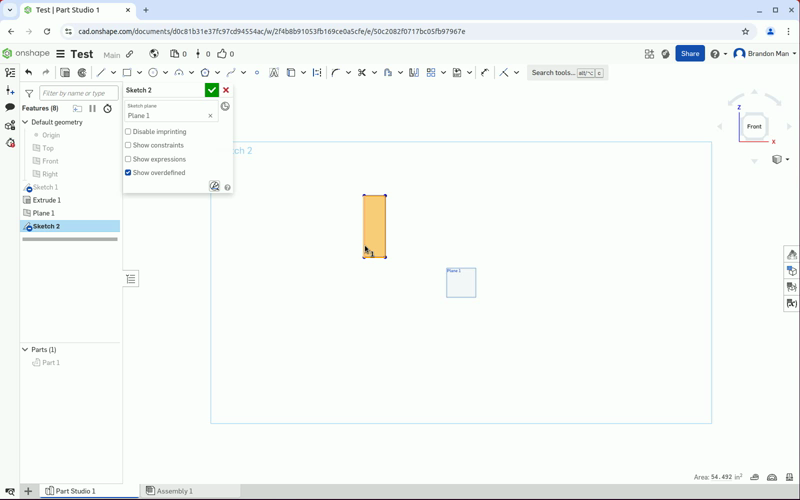
mouse_move(73, 352)
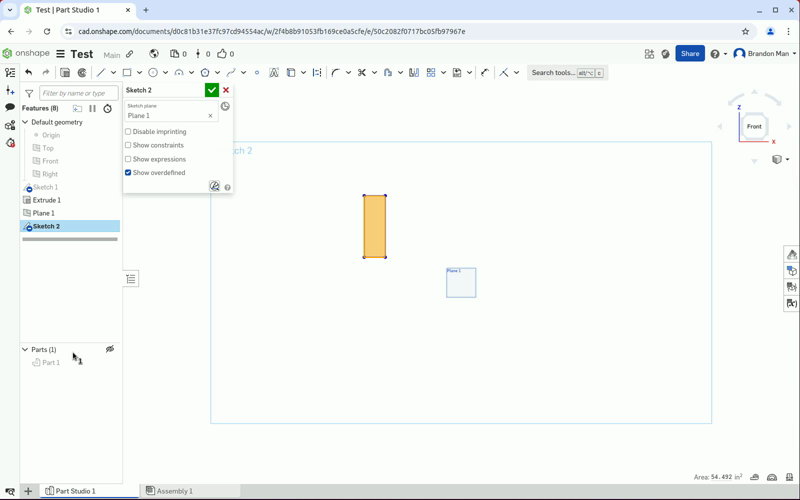
key(shift+y)
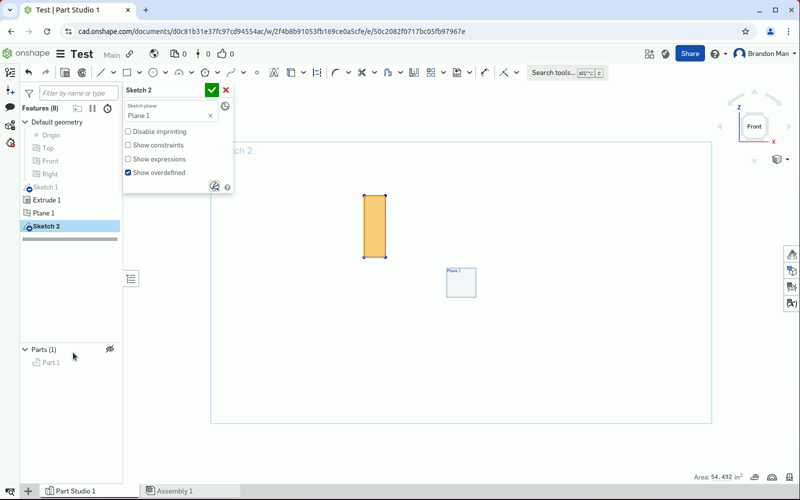
key(shift+e)
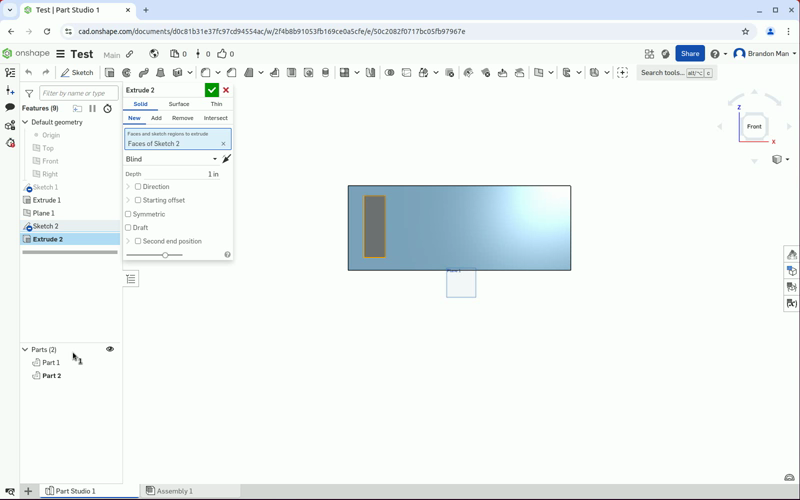
mouse_move(143, 106)
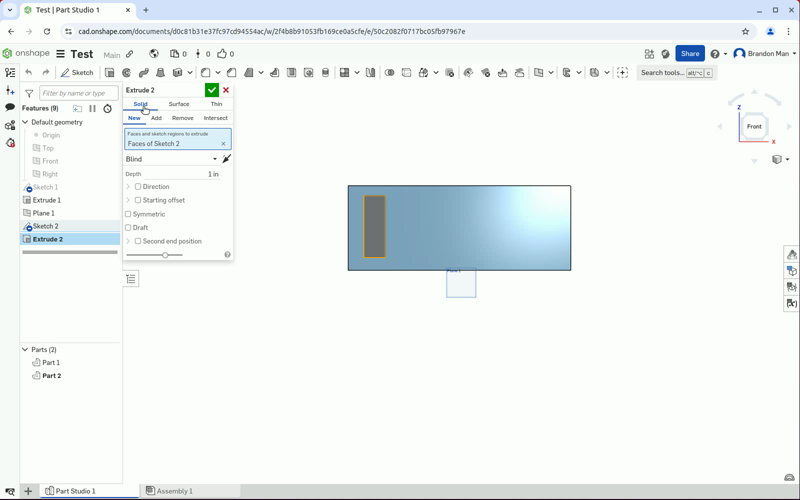
click(143, 106)
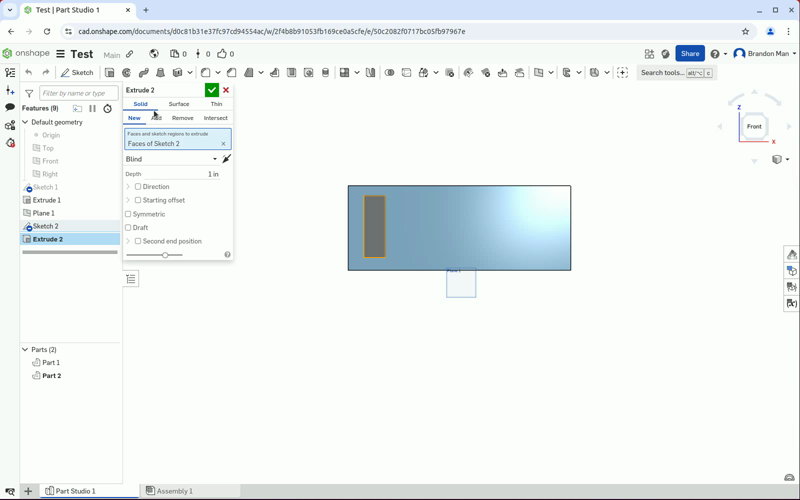
mouse_move(186, 120)
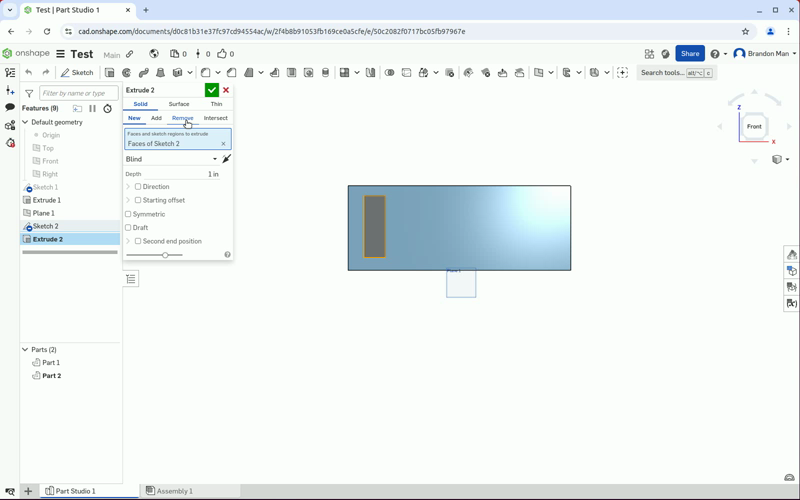
click(186, 120)
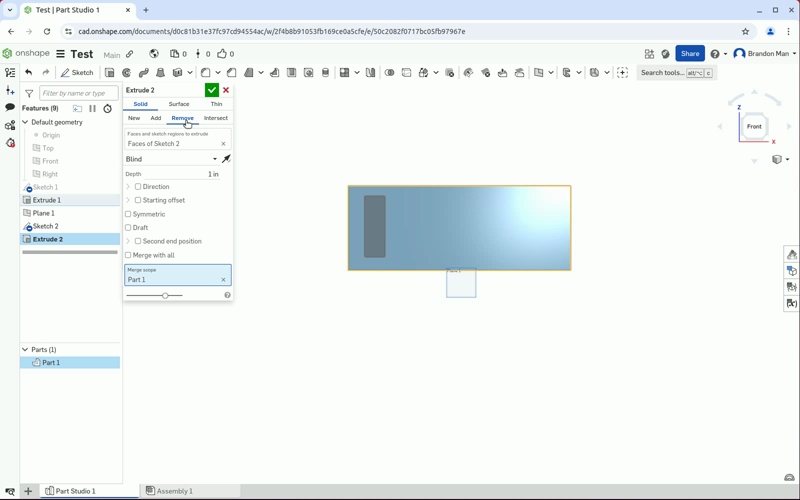
key(tab, 4)
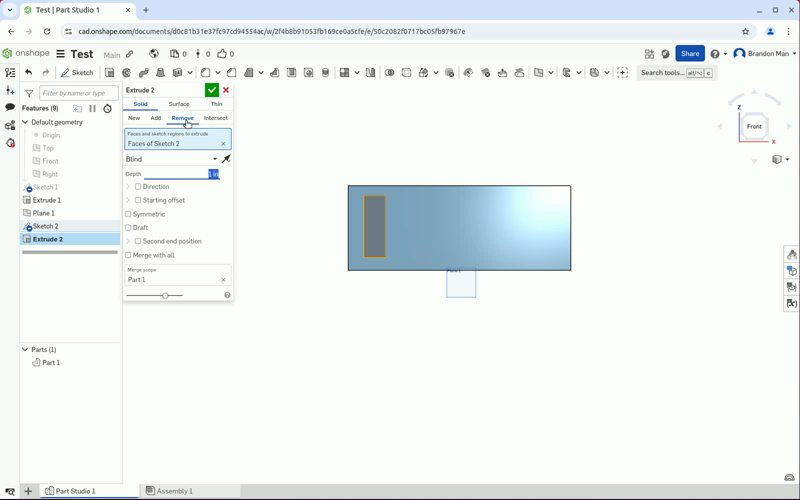
text(10.832)
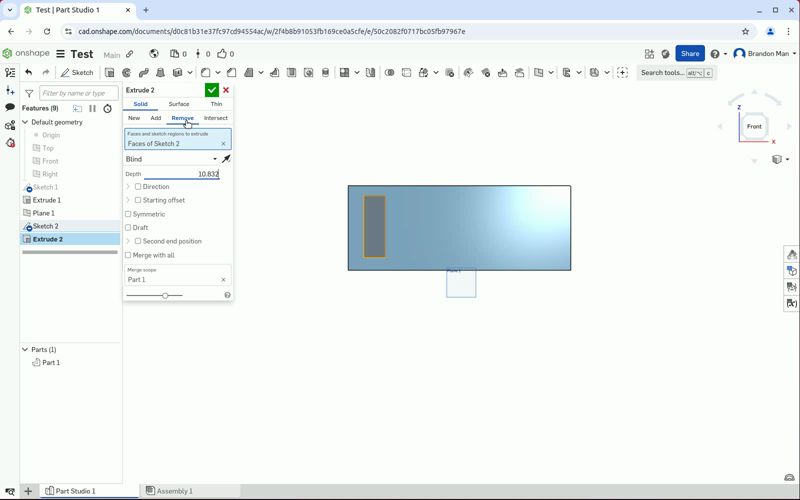
key(tab, 6)
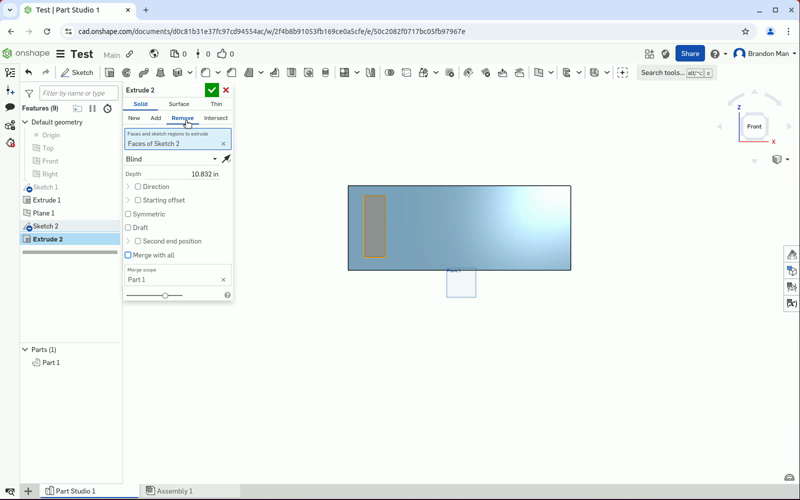
key(space)
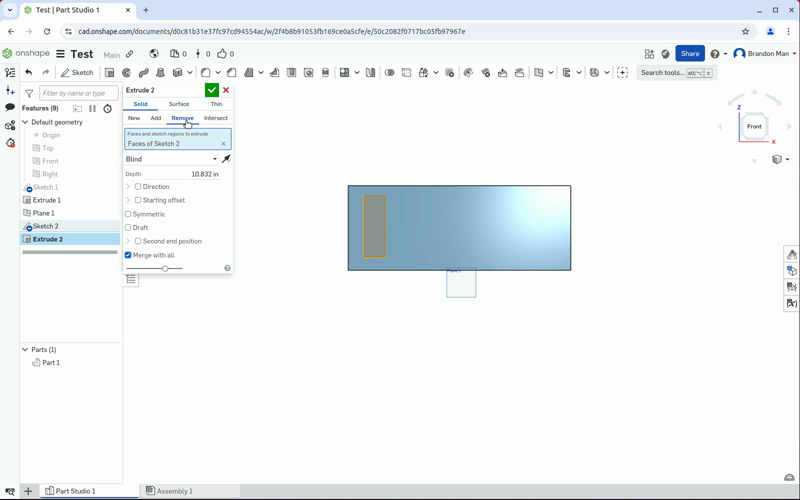
key(enter)
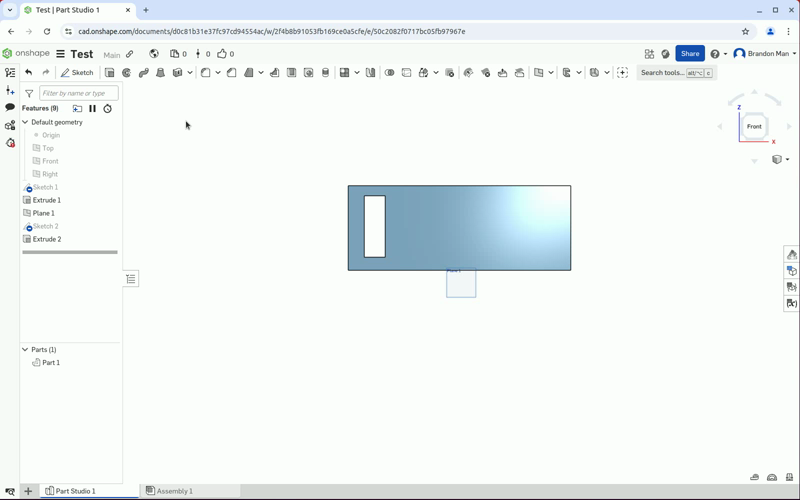
key(shift+h)
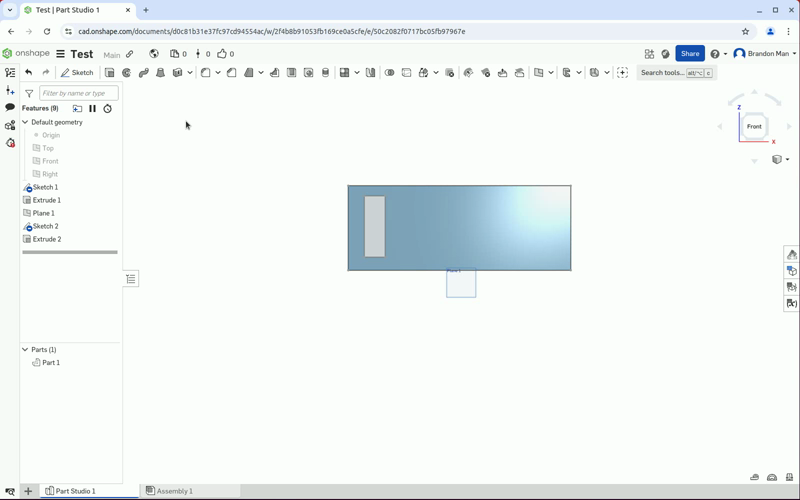
key(shift+h)
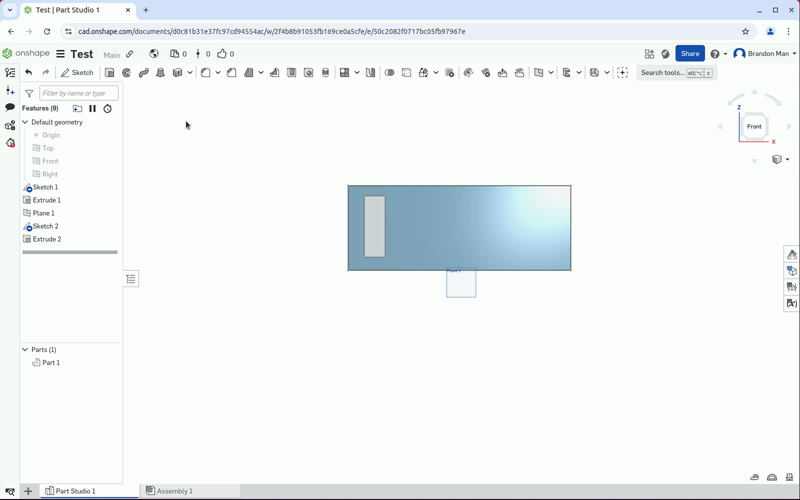
key(shift+7)
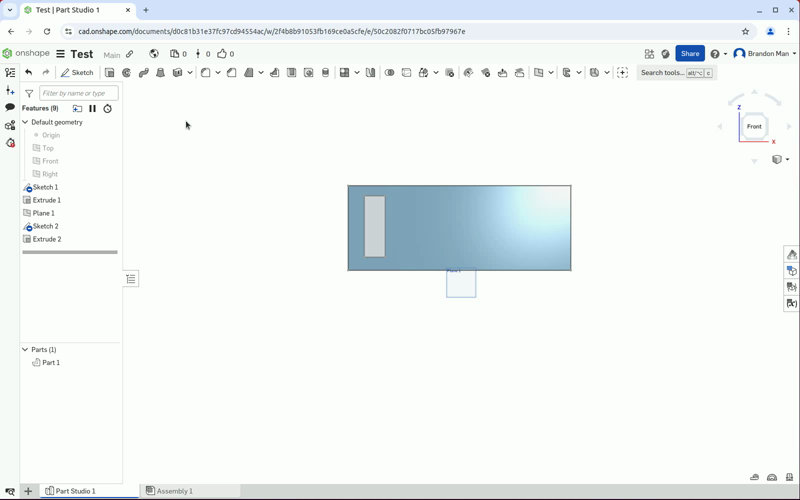
key(left, 2)
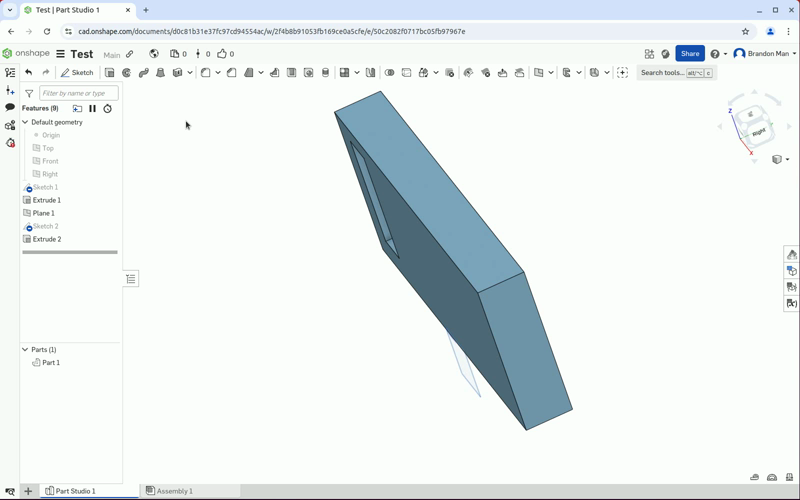
key(down, 2)
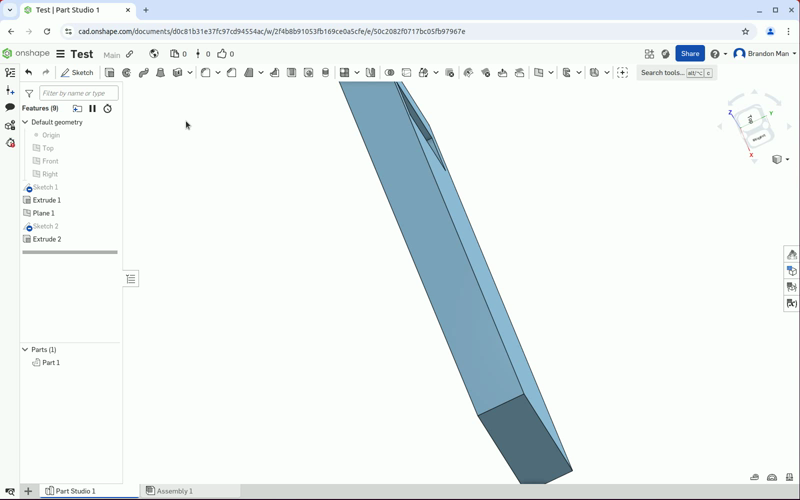
key(up, 2)
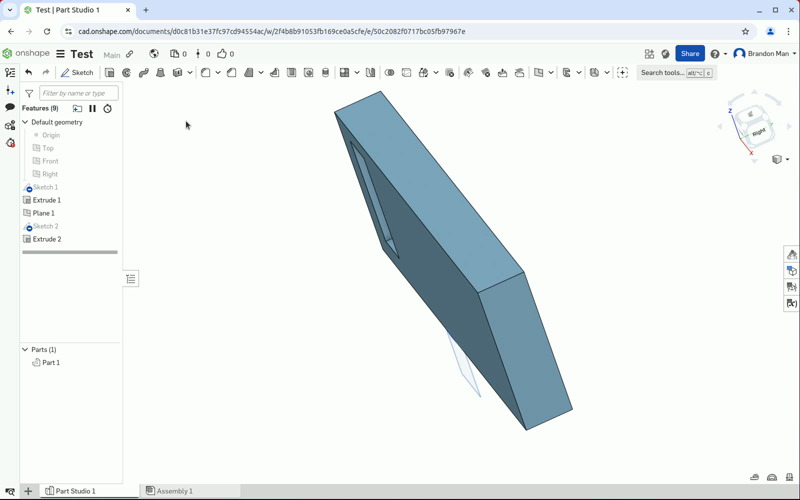
key(right, 2)
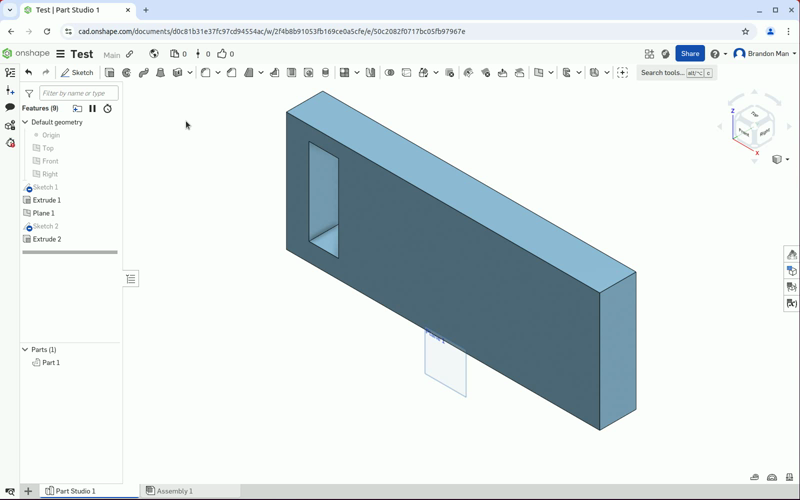
mouse_move(73, 189)
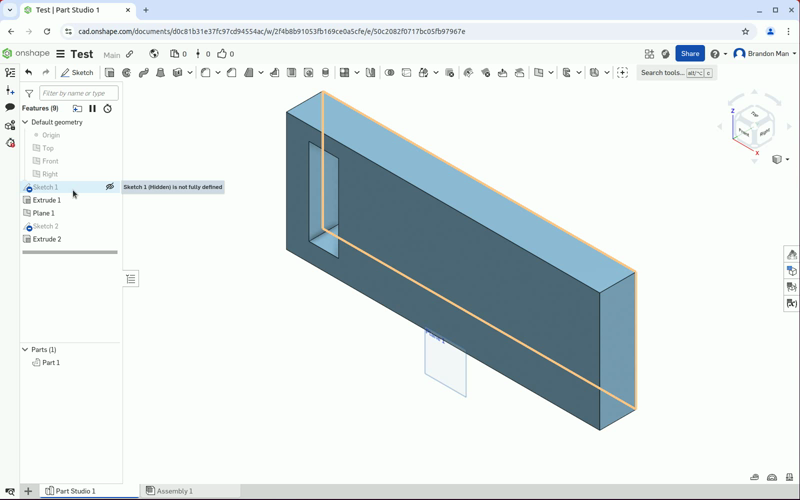
click(73, 189)